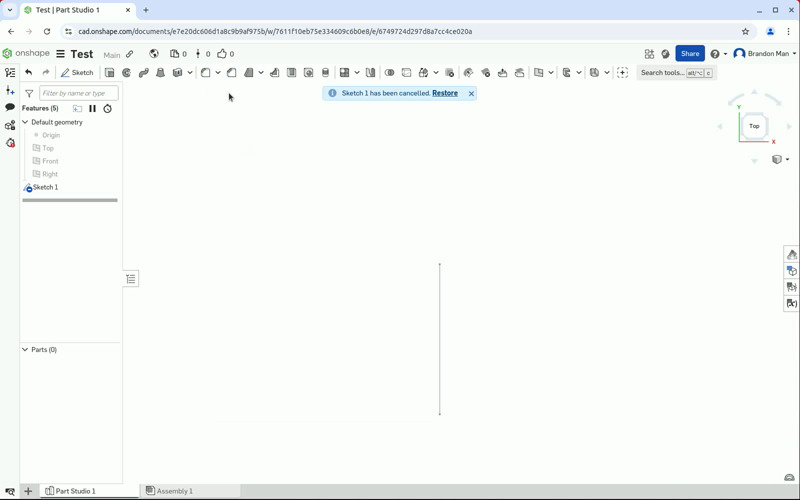
key(shift+h)
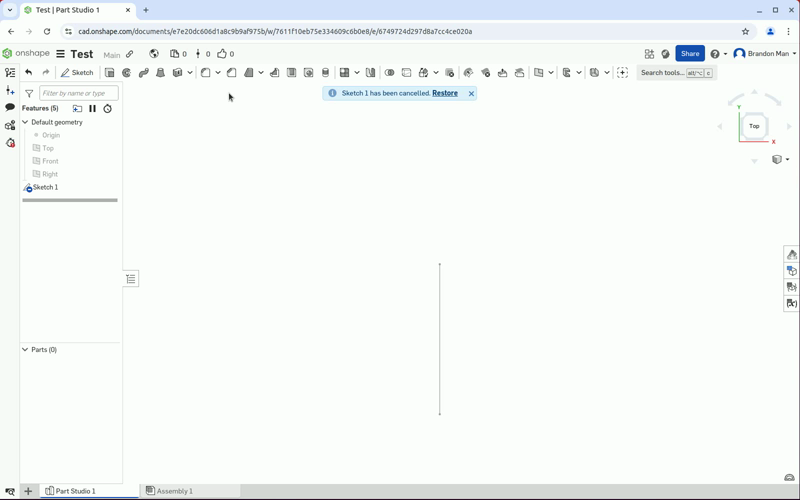
key(shift+s)
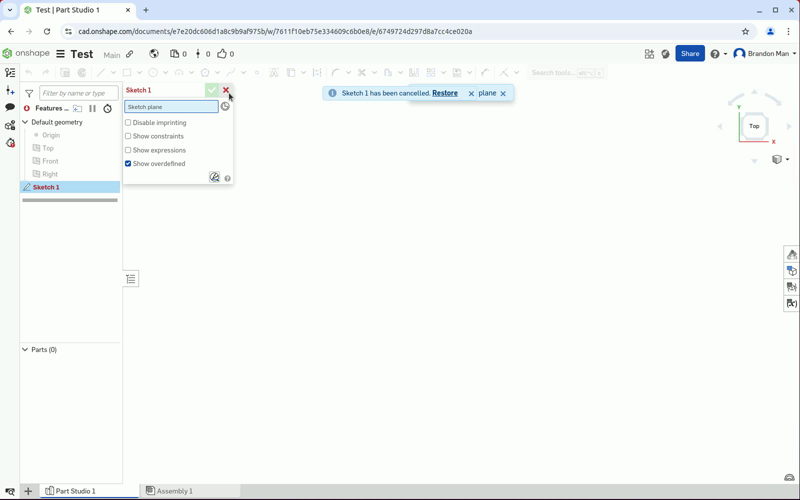
mouse_move(73, 150)
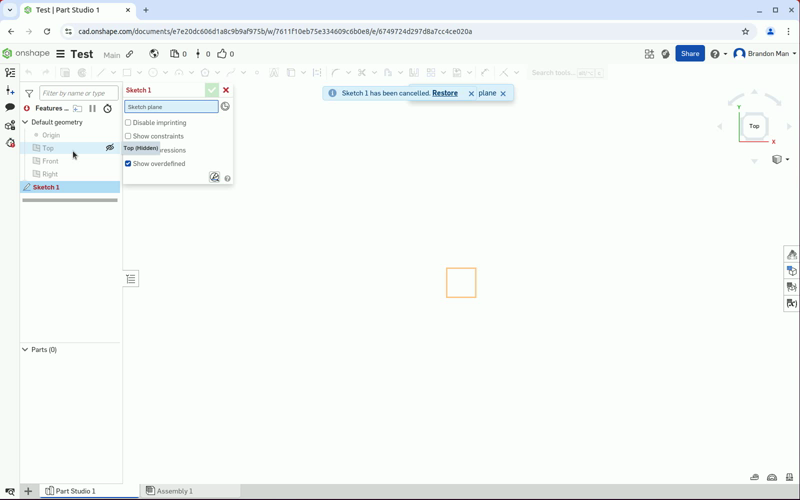
click(73, 150)
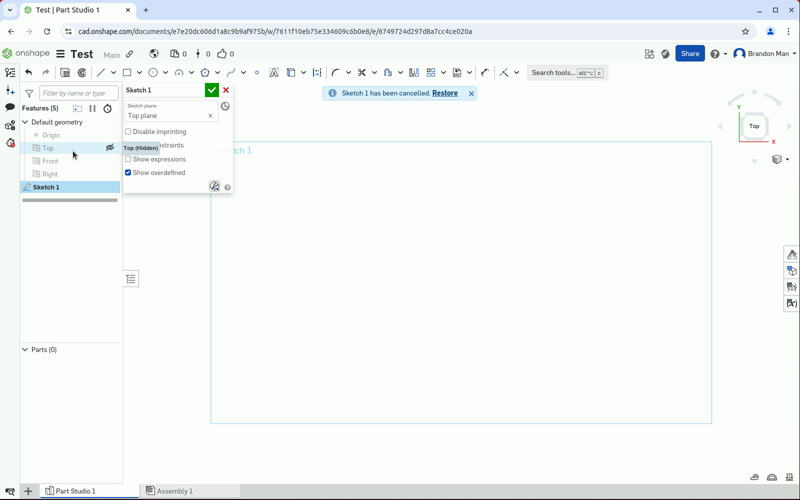
mouse_move(73, 352)
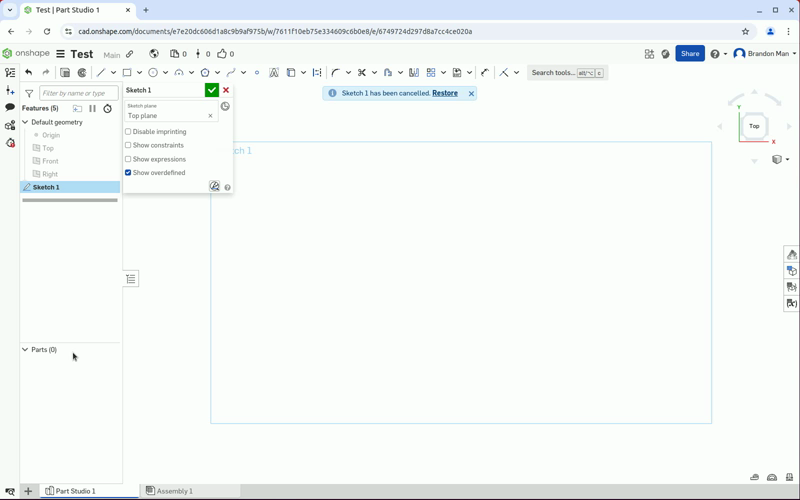
key(y)
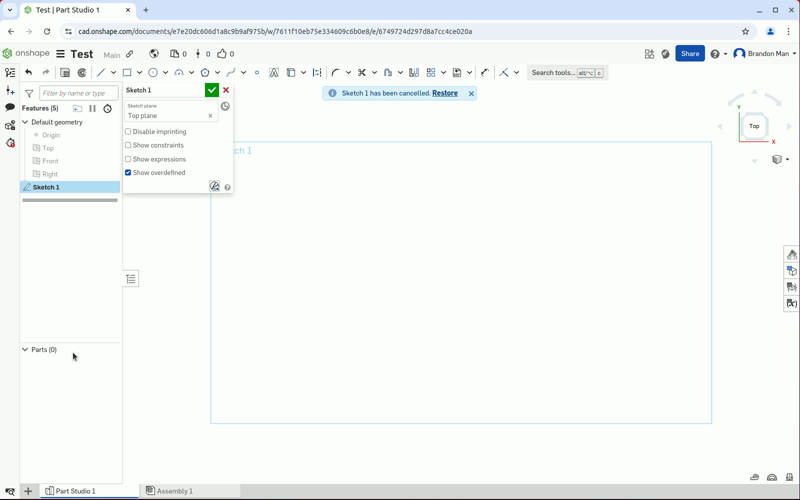
key(c)
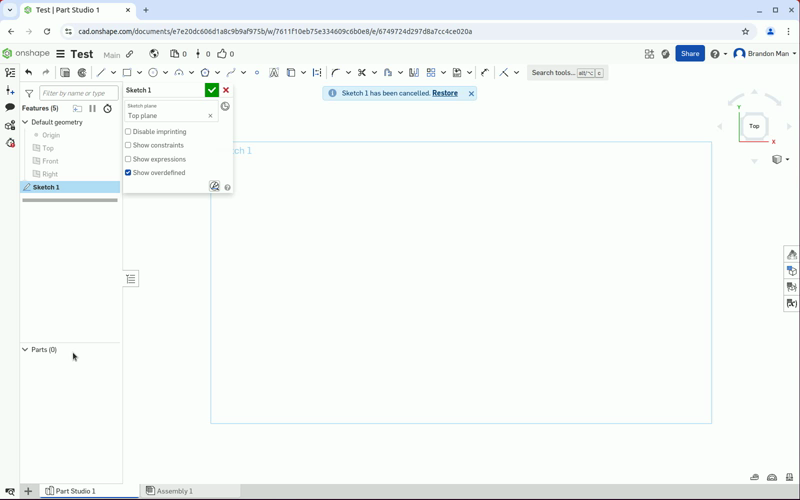
key_down(shift)
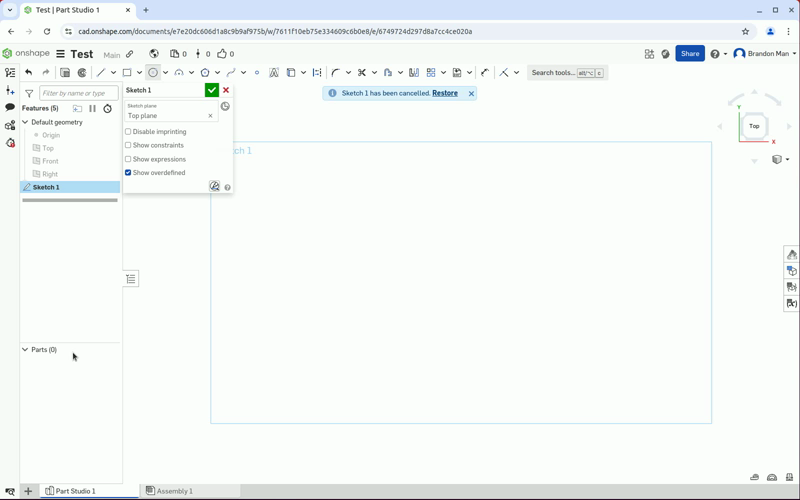
mouse_move(461, 282)
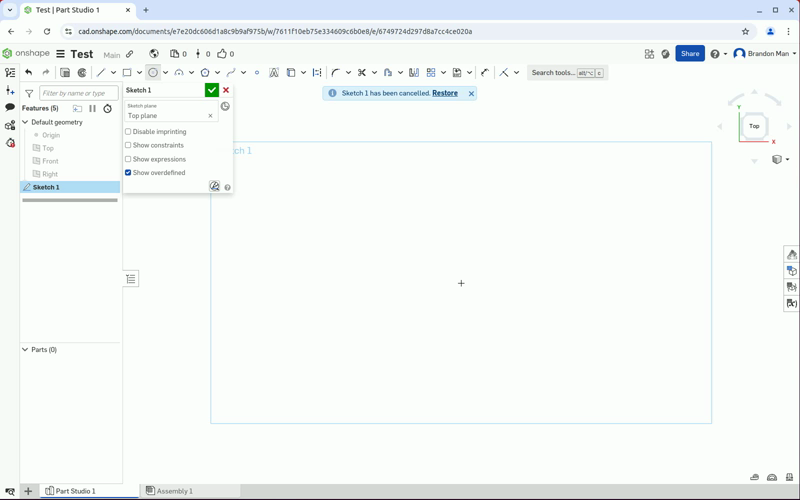
click(461, 282)
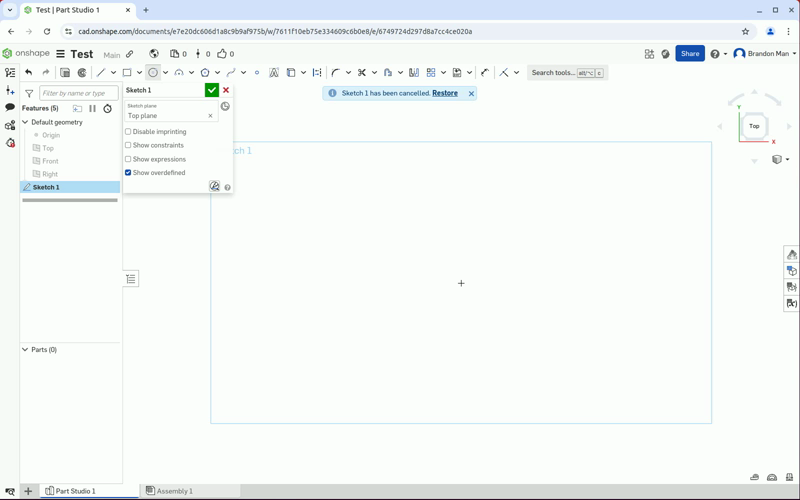
key_up(shift)
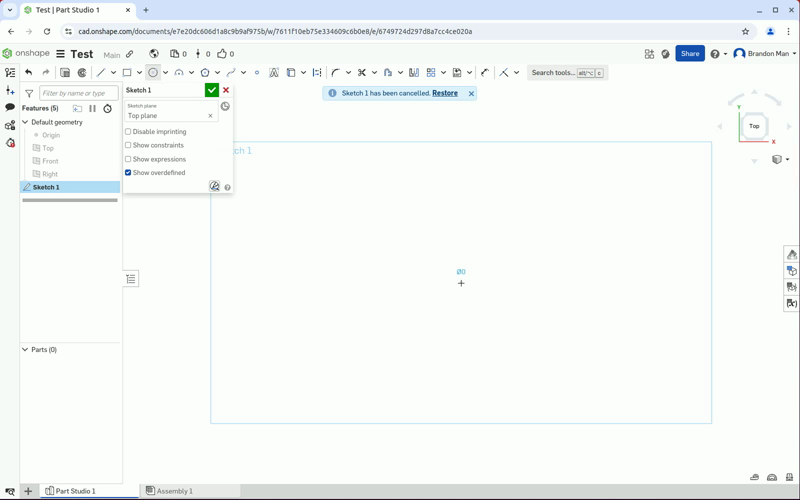
mouse_move(463, 282)
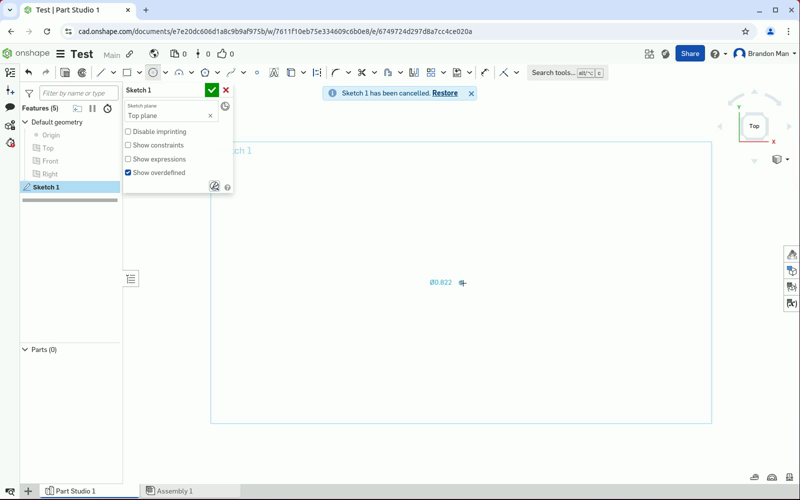
scroll(6)
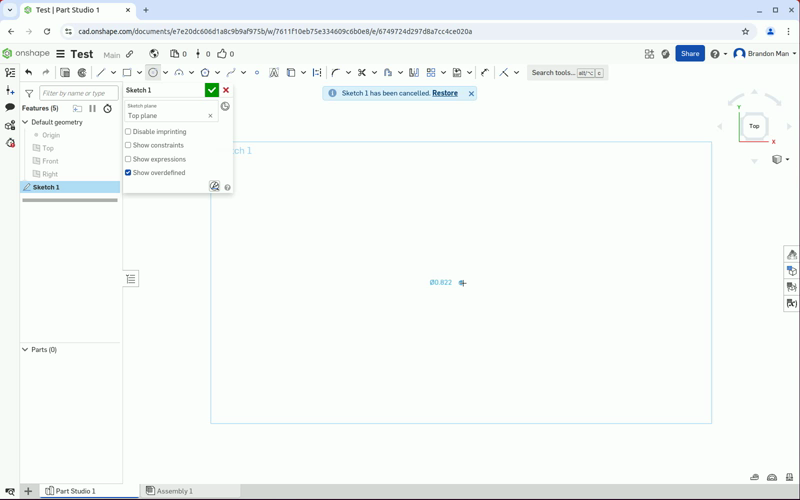
scroll(6)
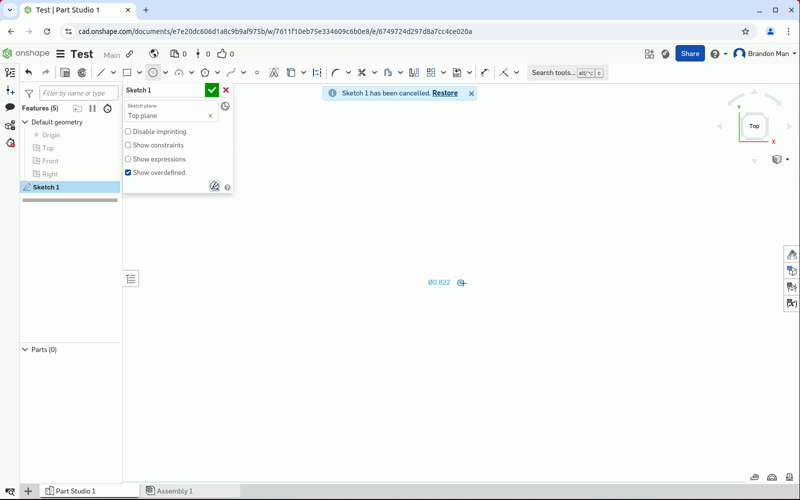
scroll(6)
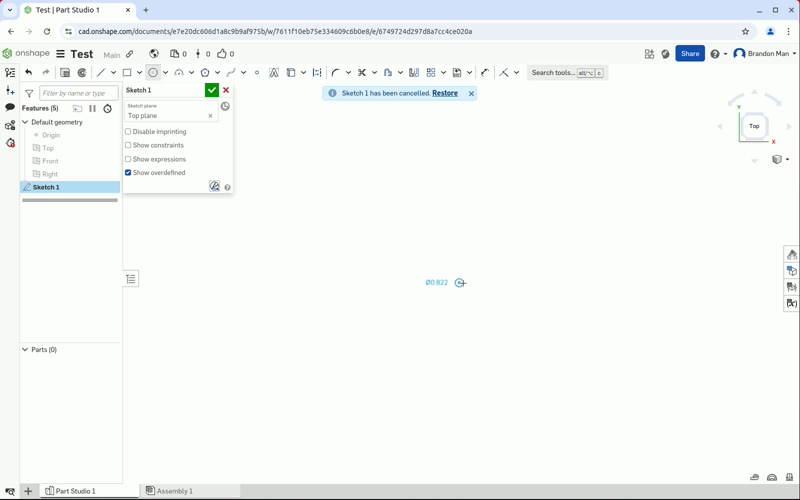
scroll(6)
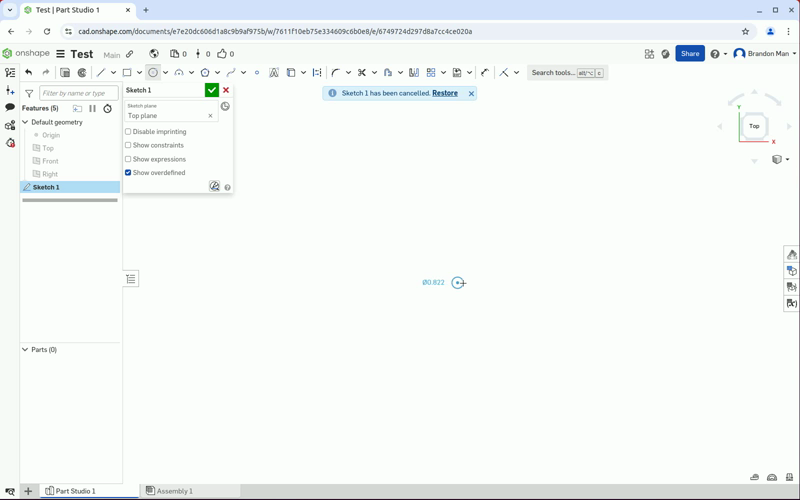
scroll(6)
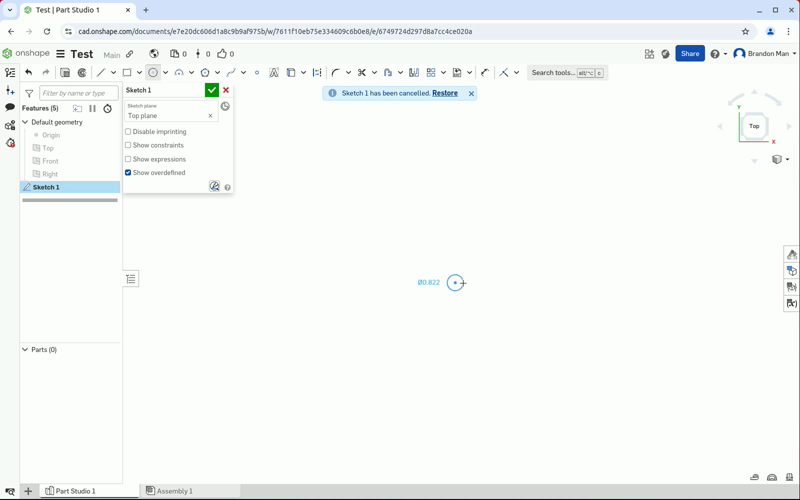
scroll(6)
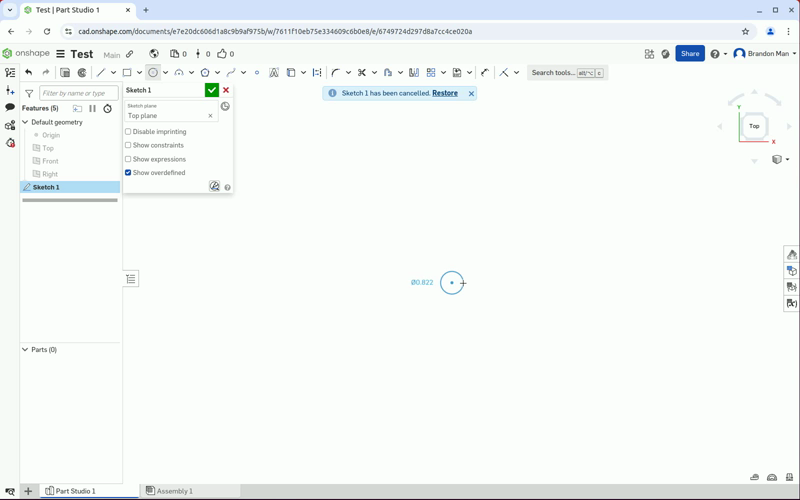
scroll(6)
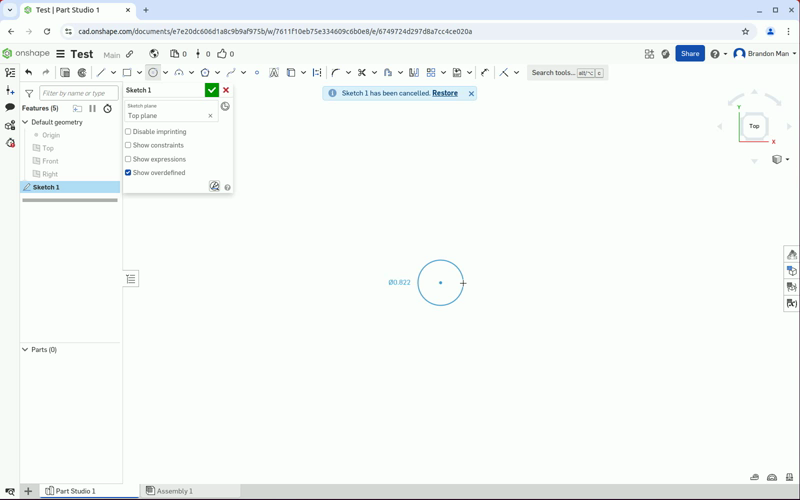
click(463, 282)
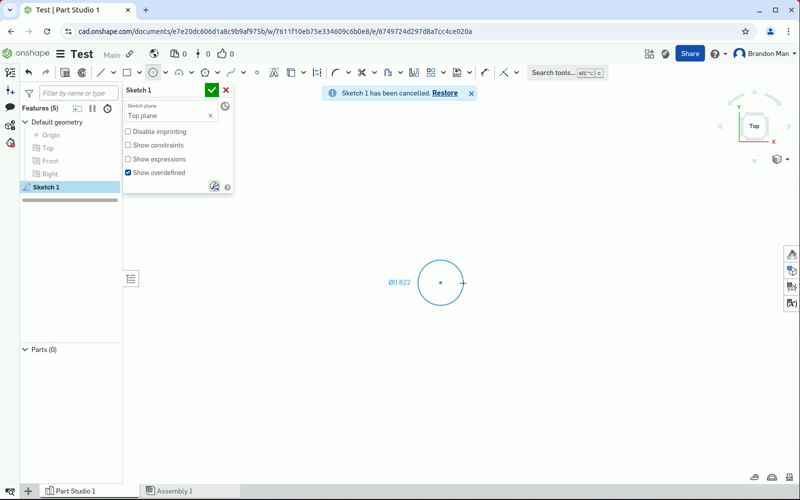
scroll(-6)
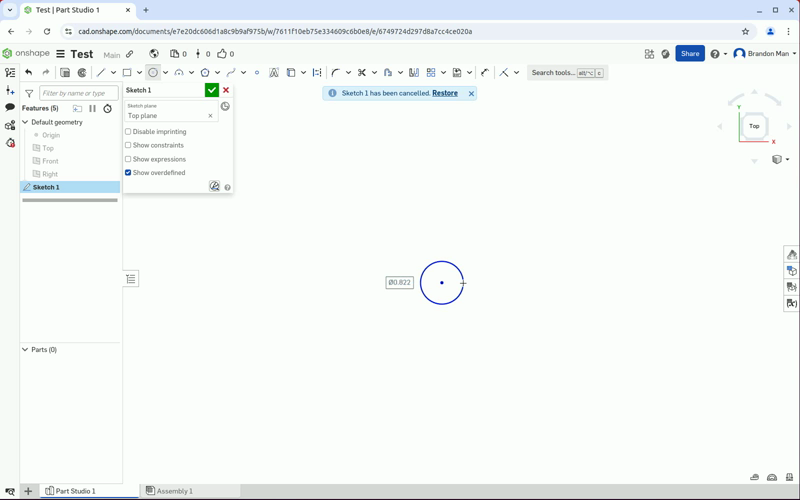
scroll(-6)
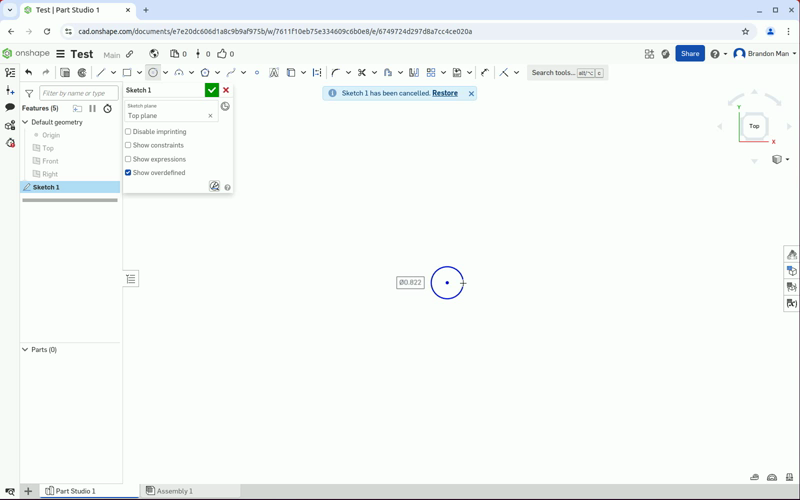
scroll(-6)
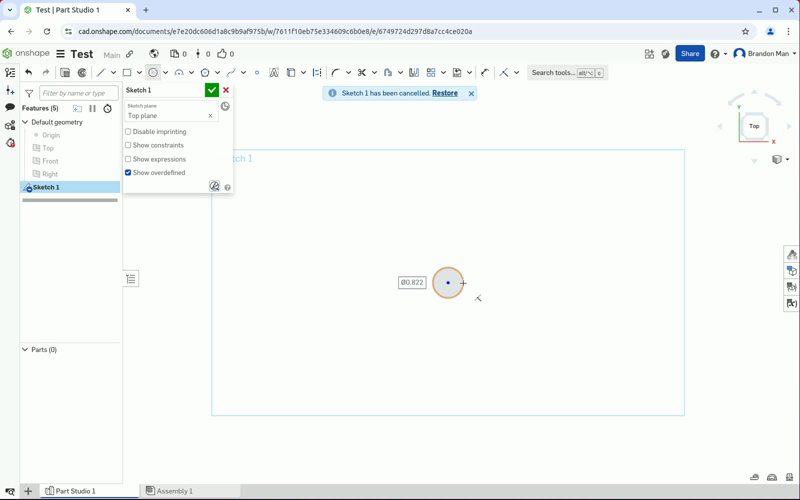
scroll(-6)
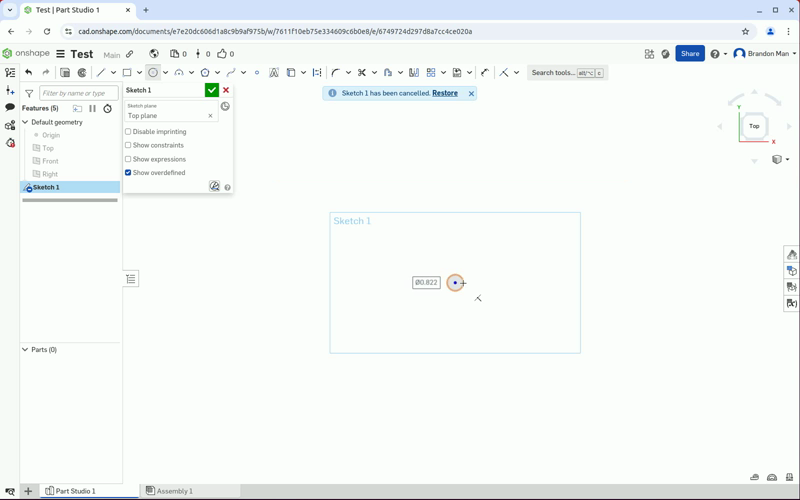
scroll(-6)
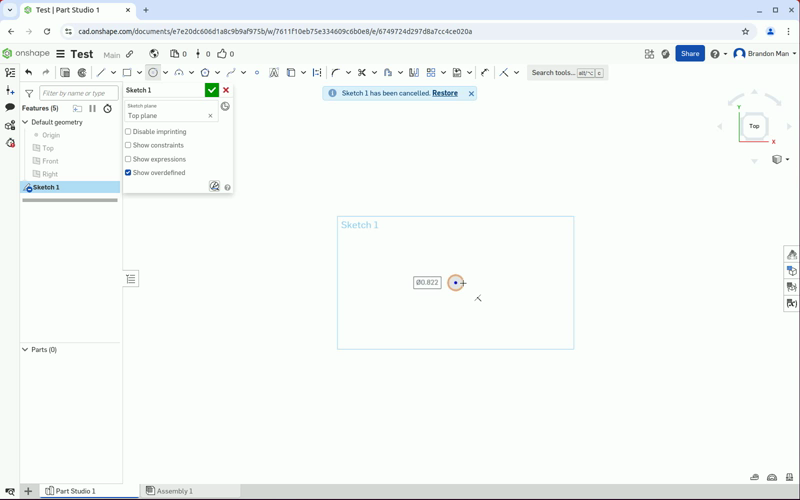
scroll(-6)
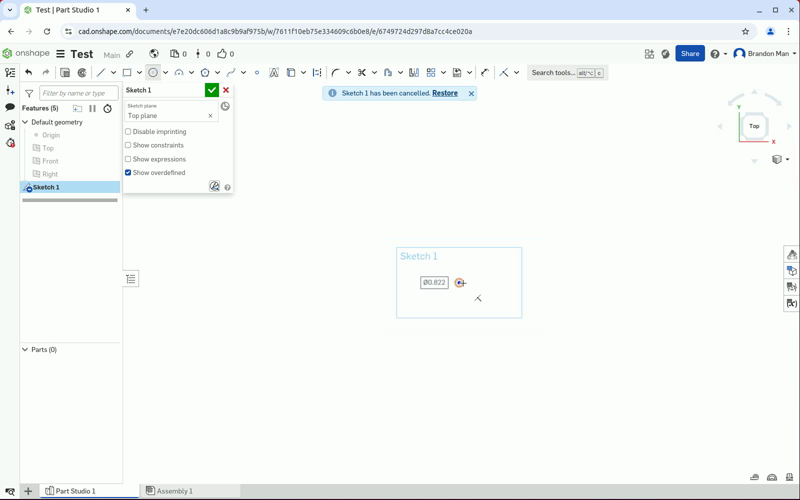
scroll(-6)
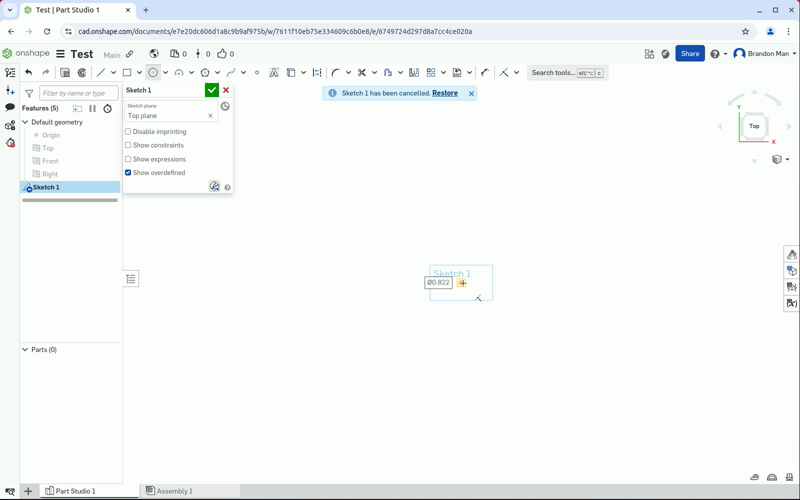
key(esc)
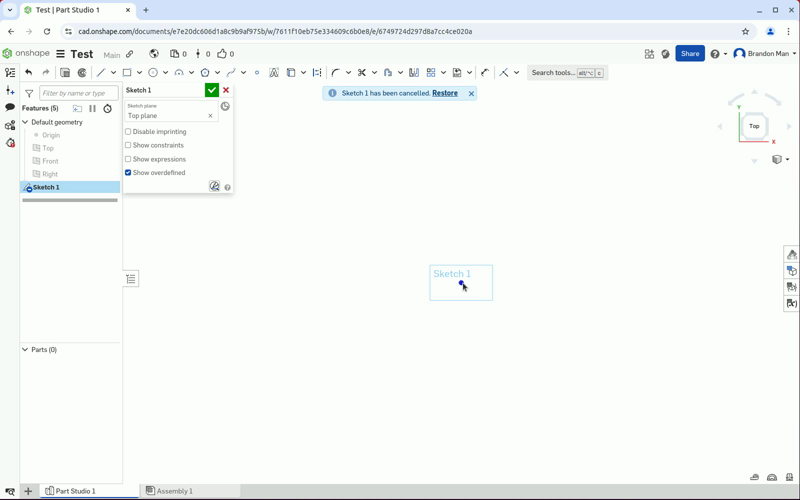
mouse_move(459, 283)
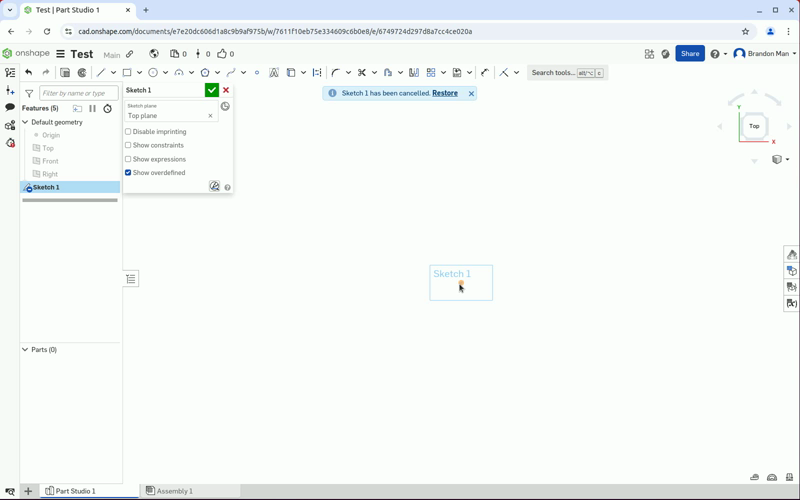
scroll(6)
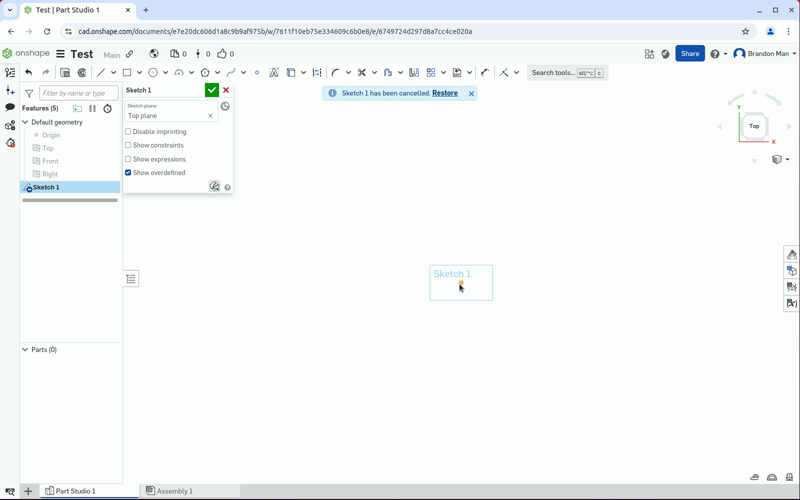
scroll(6)
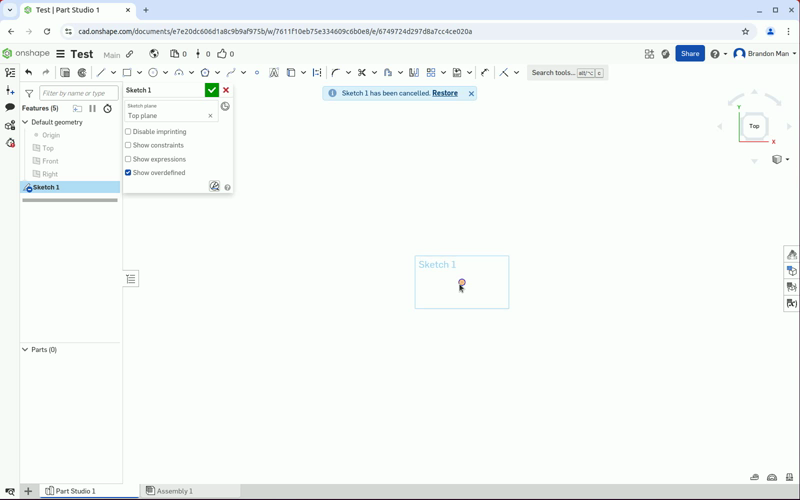
scroll(6)
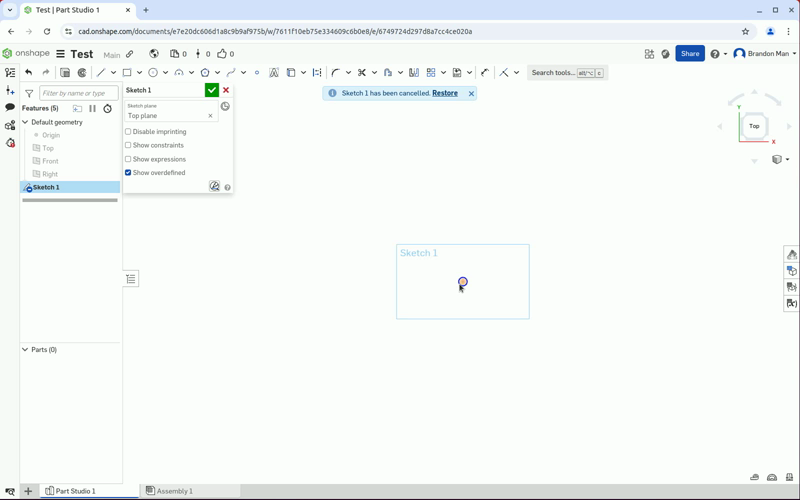
scroll(6)
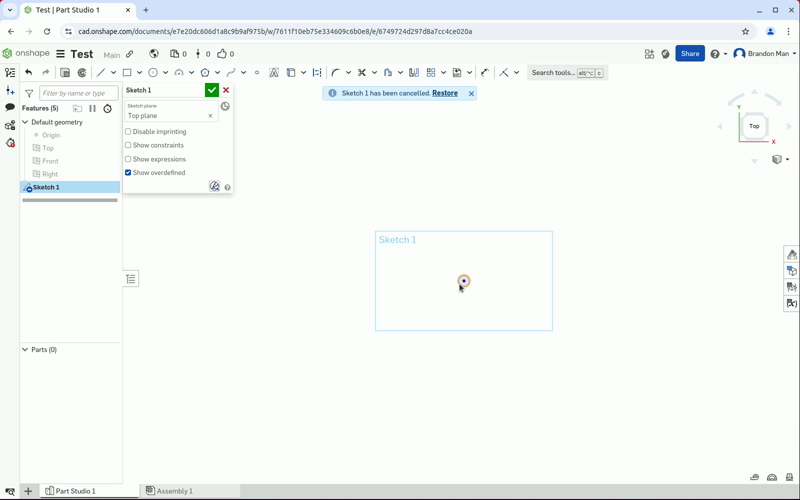
scroll(6)
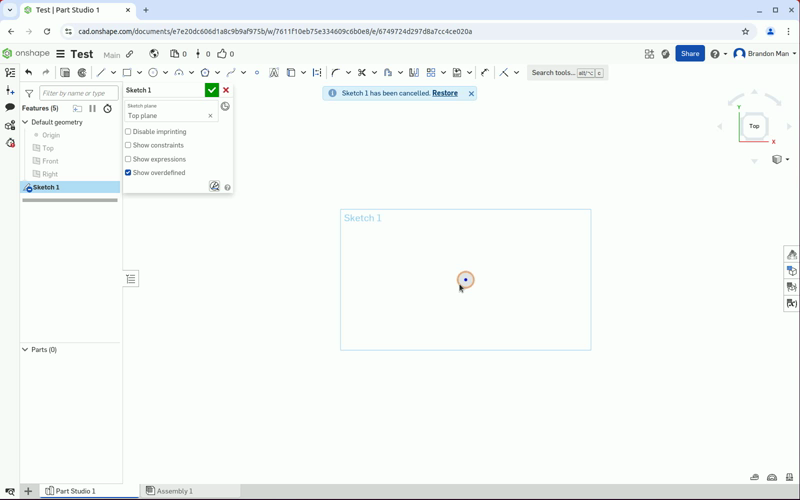
scroll(6)
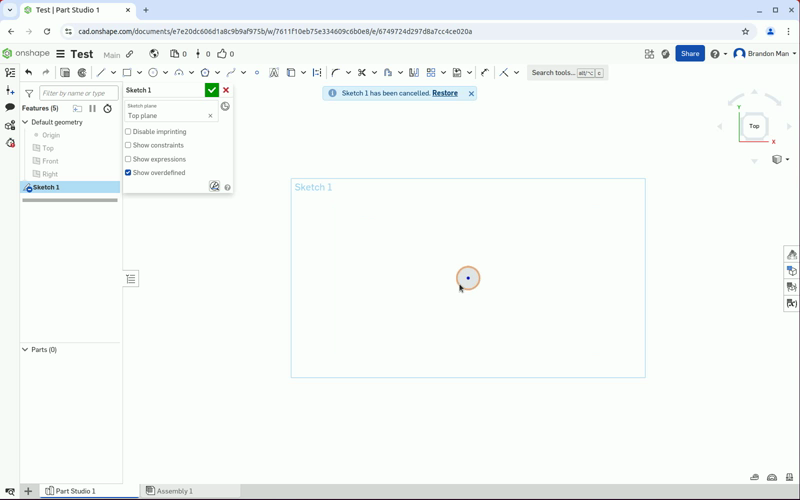
scroll(6)
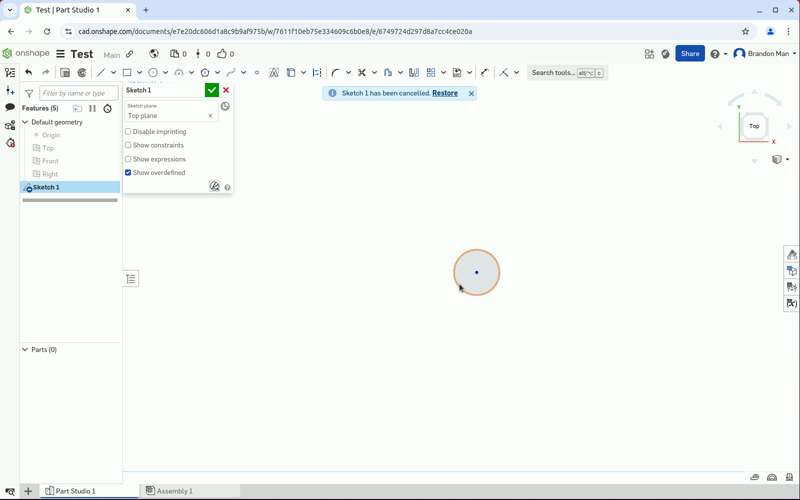
click(459, 283)
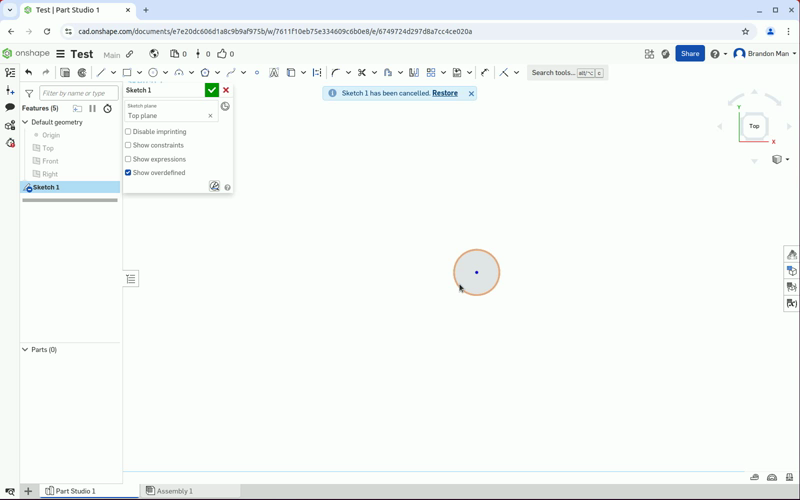
scroll(-6)
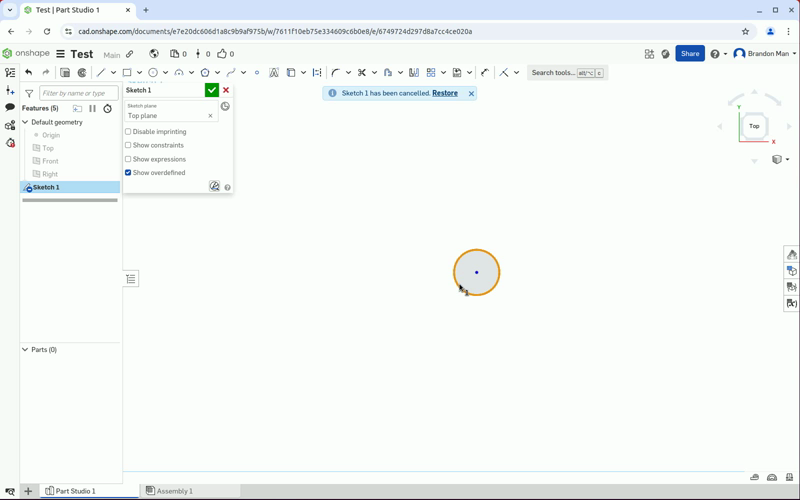
scroll(-6)
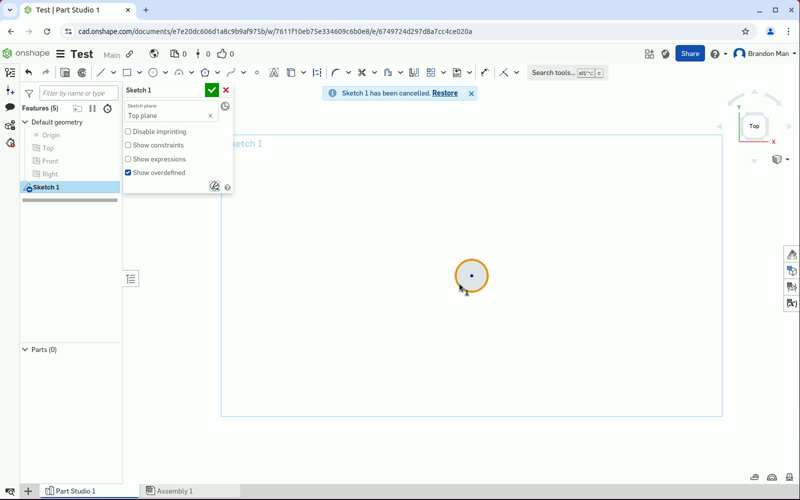
scroll(-6)
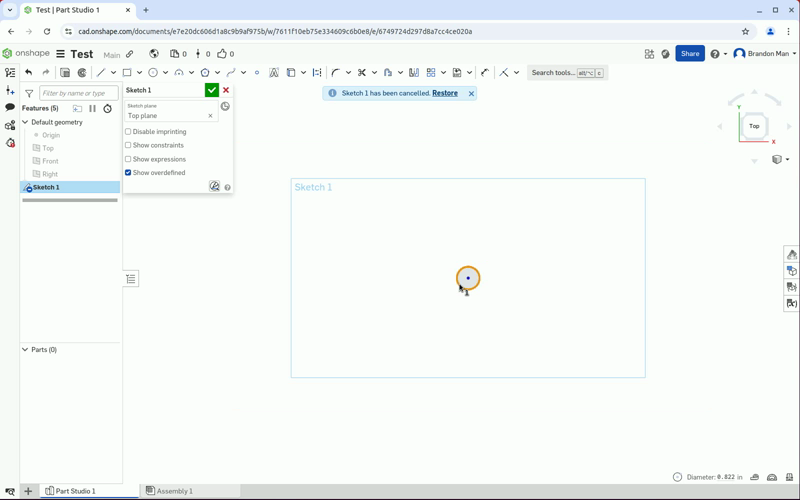
scroll(-6)
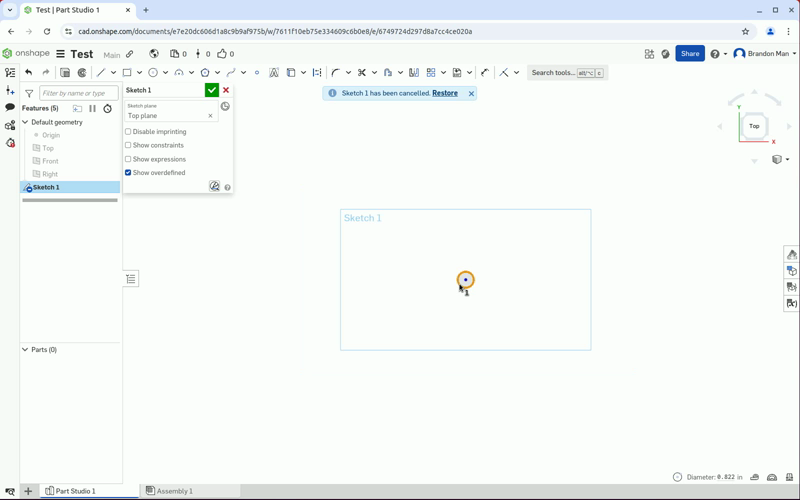
scroll(-6)
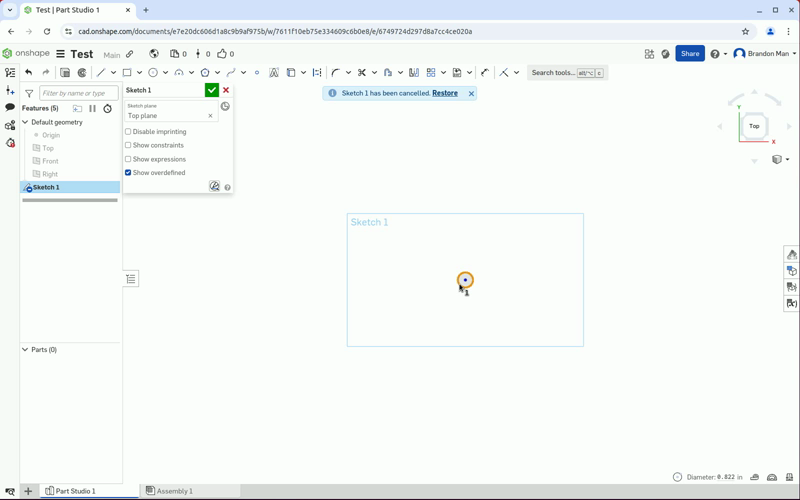
scroll(-6)
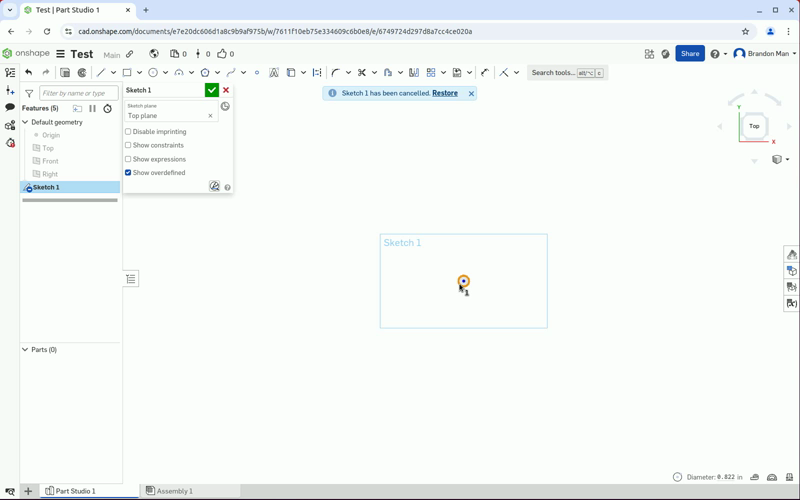
scroll(-6)
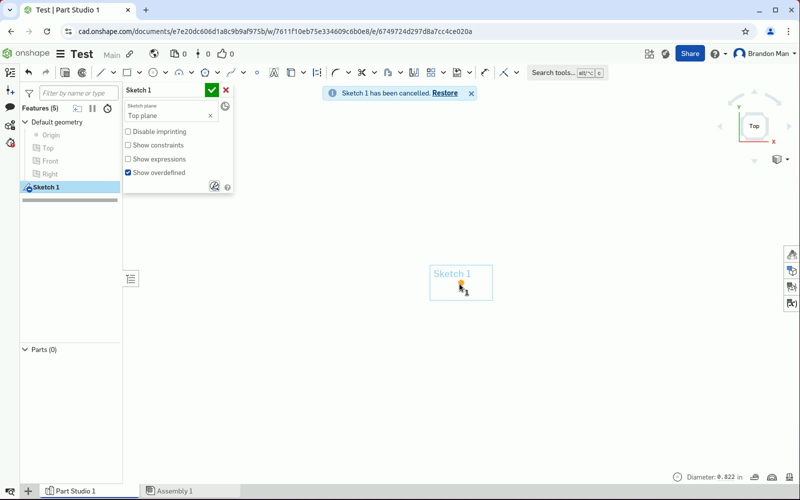
mouse_move(73, 352)
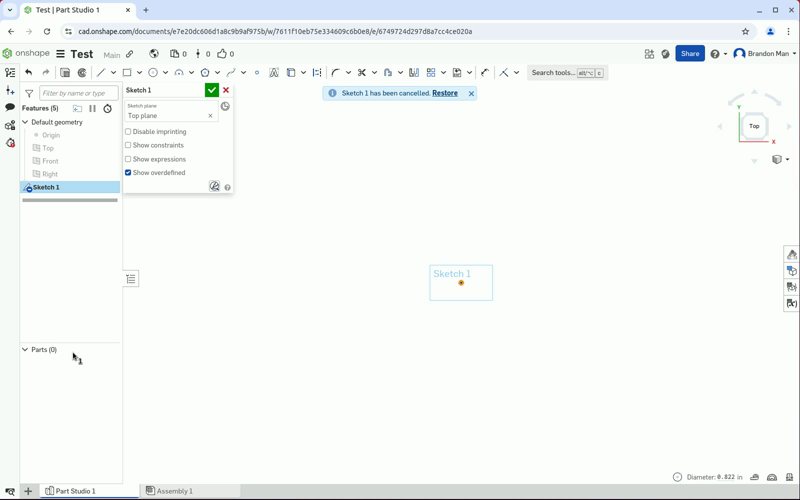
key(shift+y)
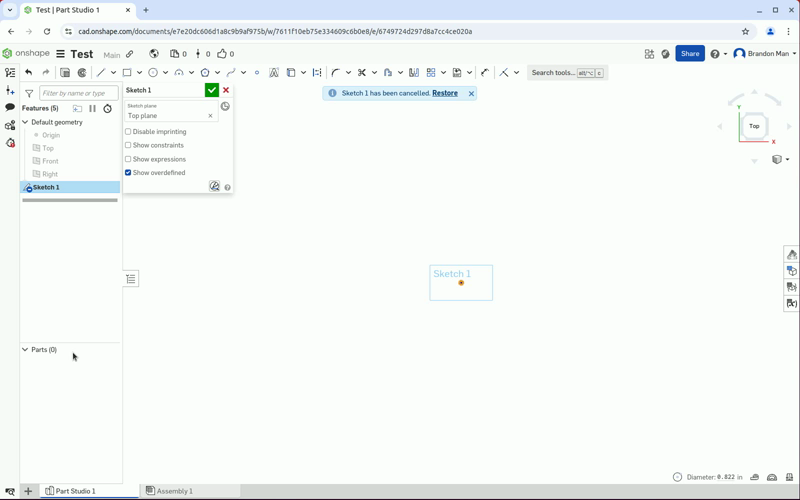
key(shift+e)
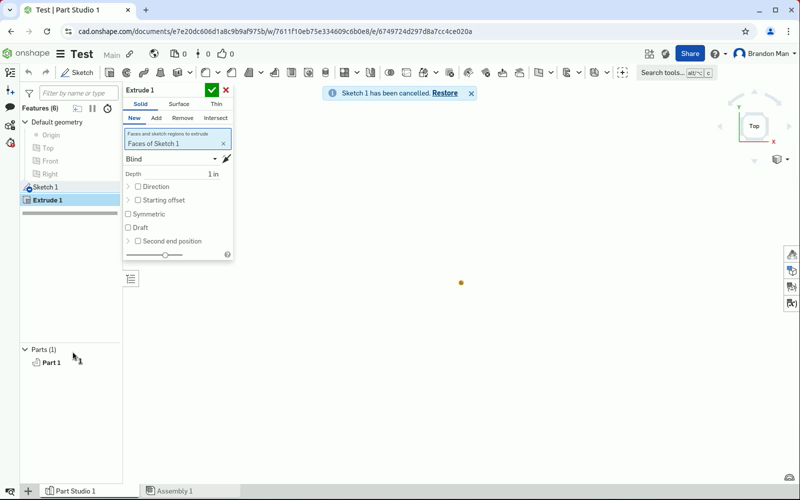
mouse_move(143, 106)
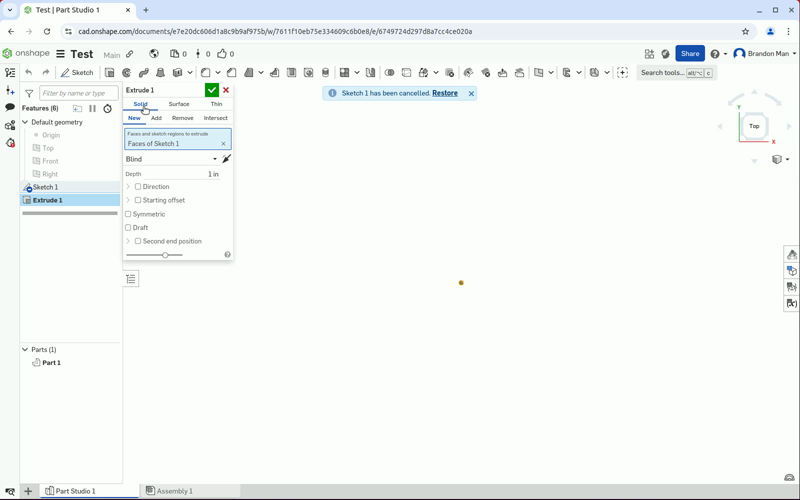
click(143, 106)
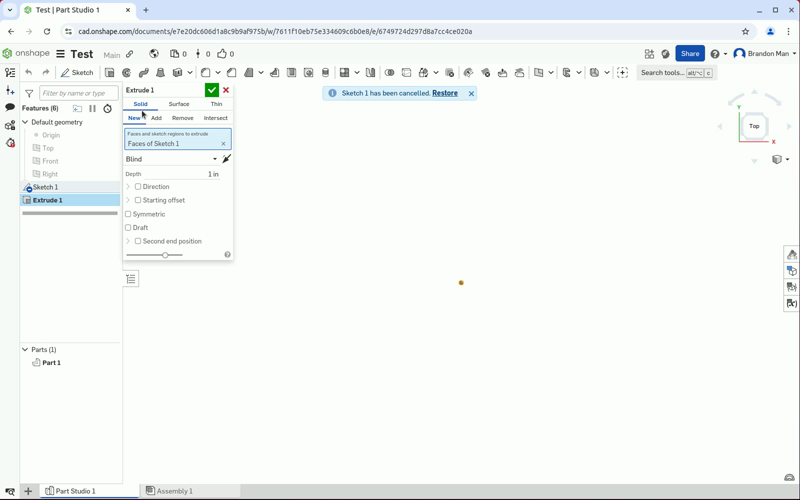
mouse_move(137, 120)
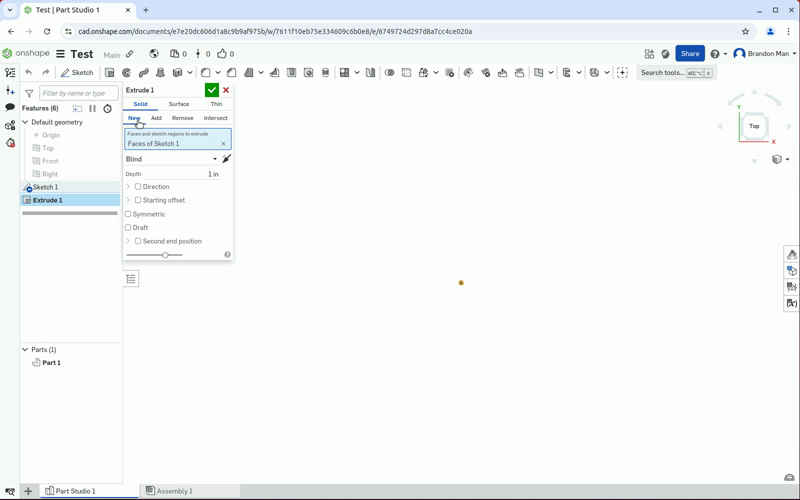
click(137, 120)
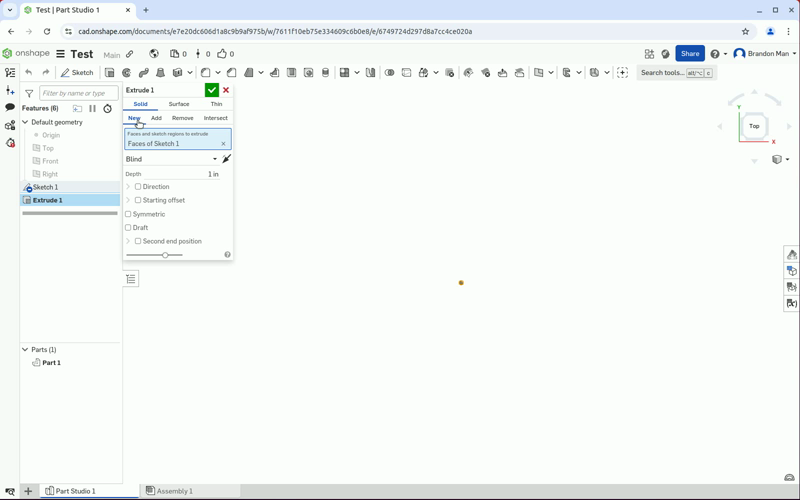
key(tab, 4)
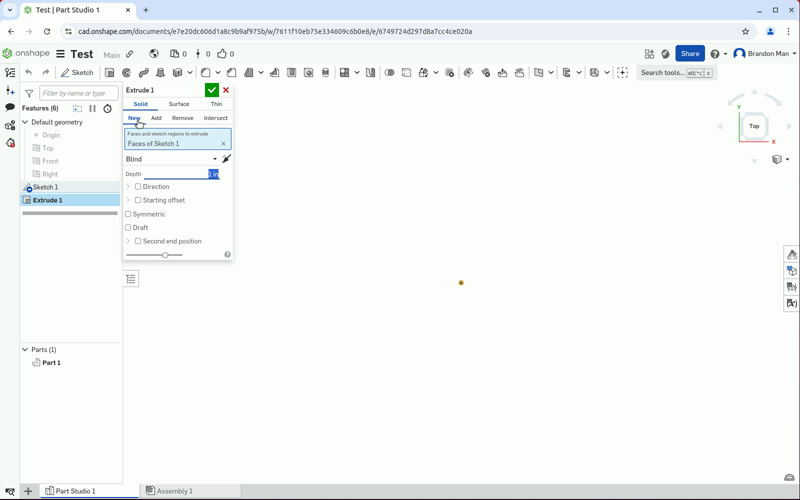
text(-19.979)
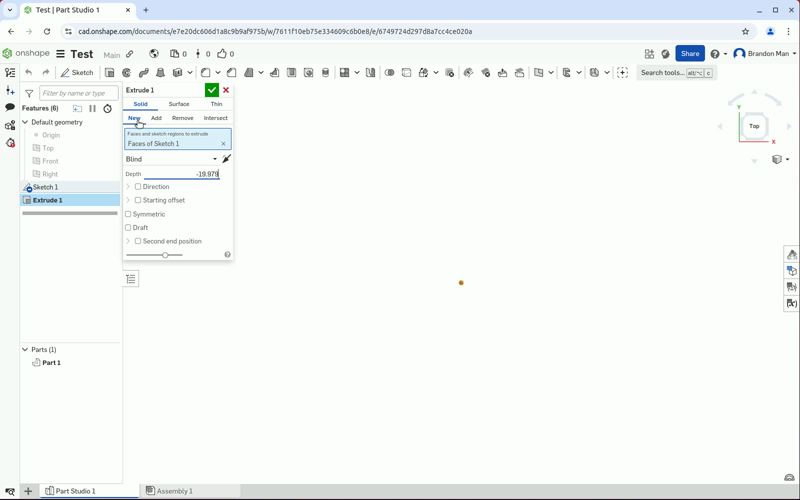
key(enter)
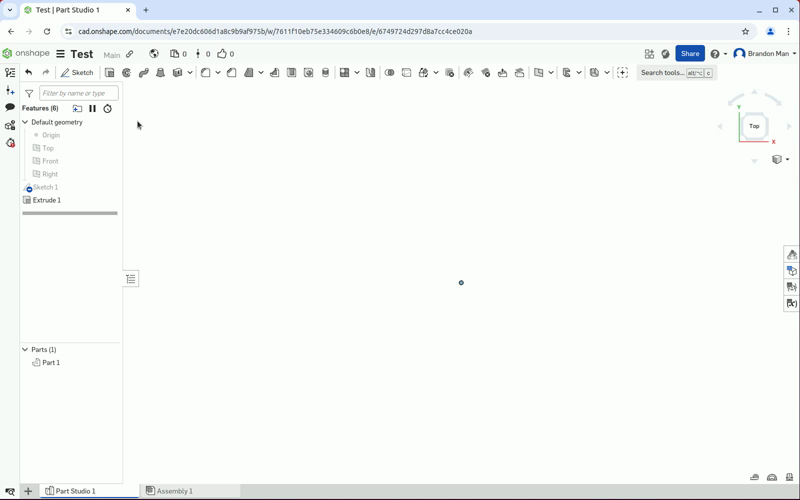
key(shift+h)
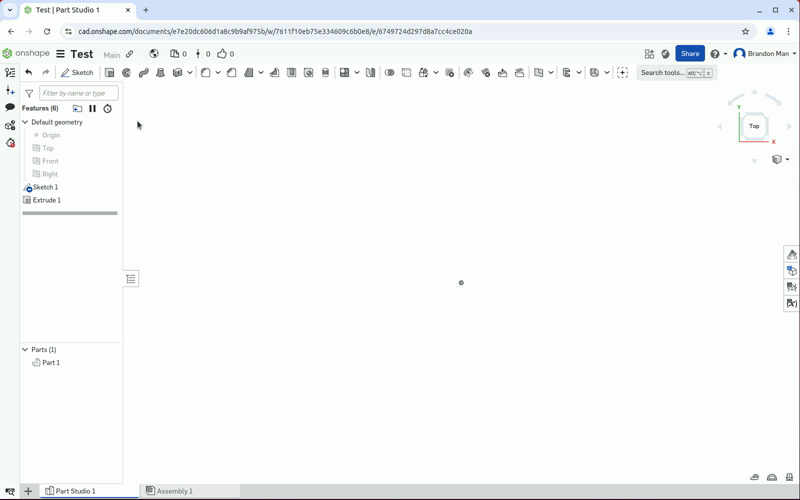
key(shift+h)
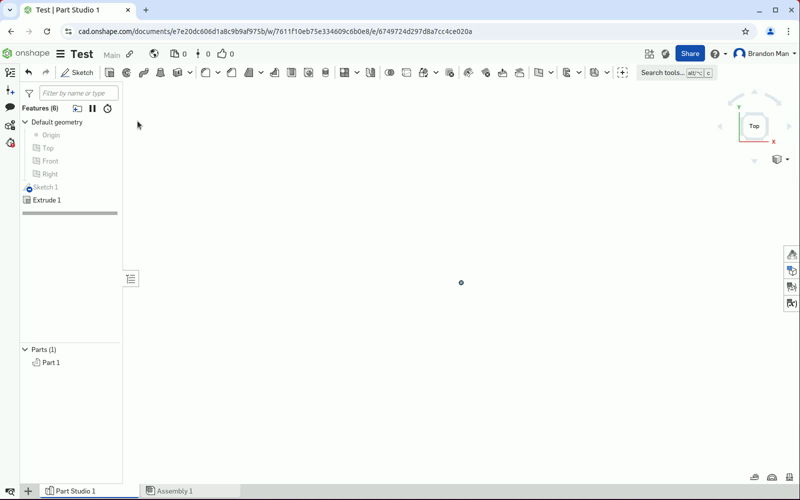
mouse_move(73, 189)
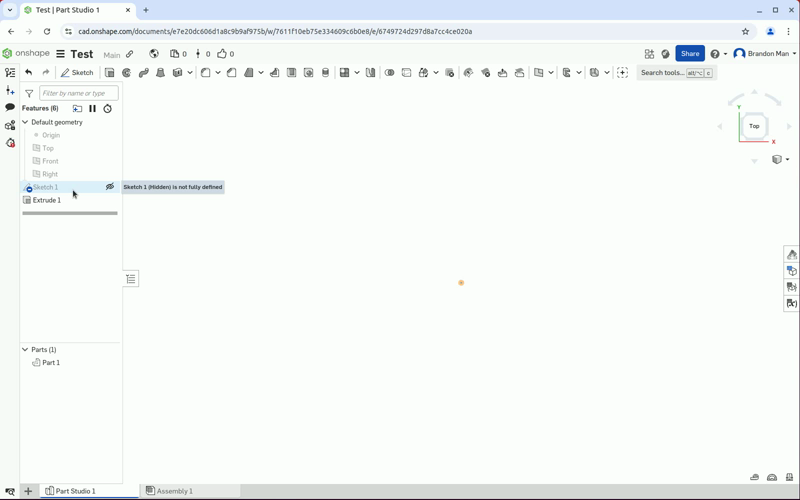
click(73, 189)
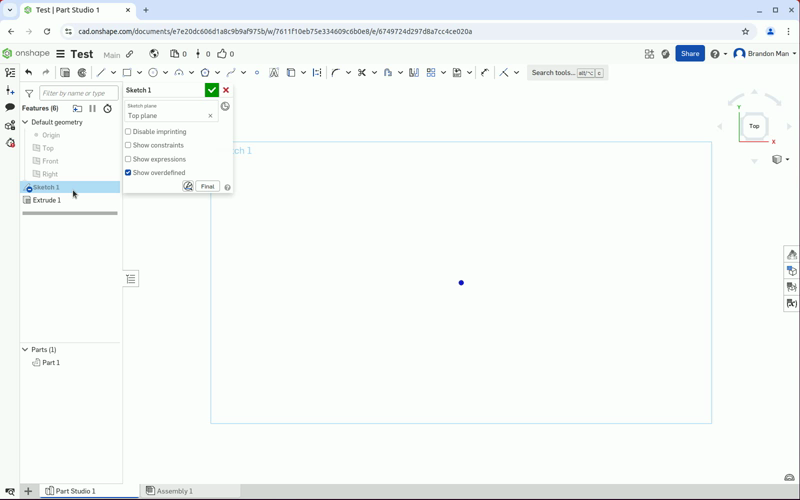
mouse_move(229, 92)
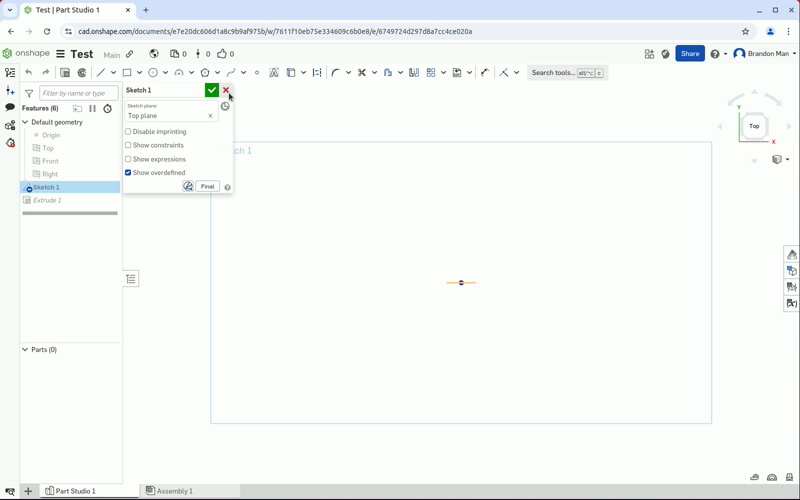
click(229, 92)
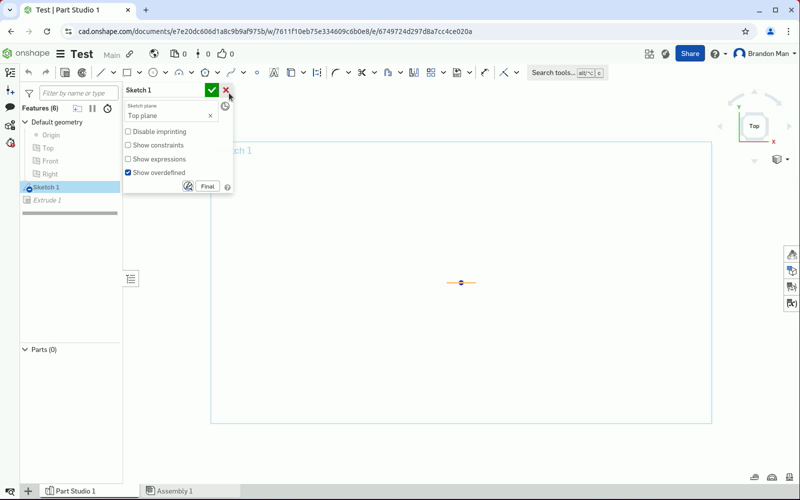
key(shift+s)
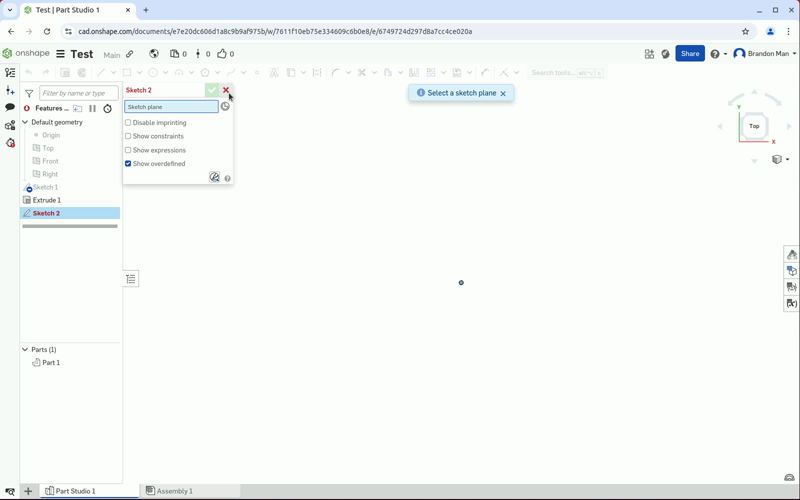
mouse_move(73, 150)
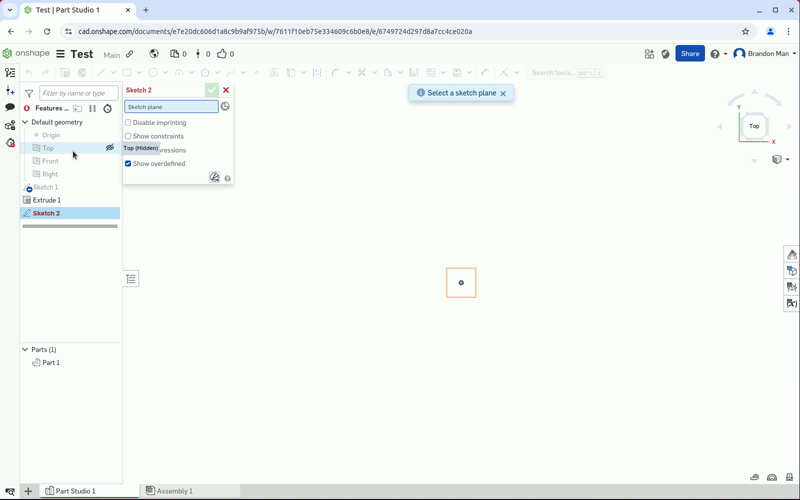
click(73, 150)
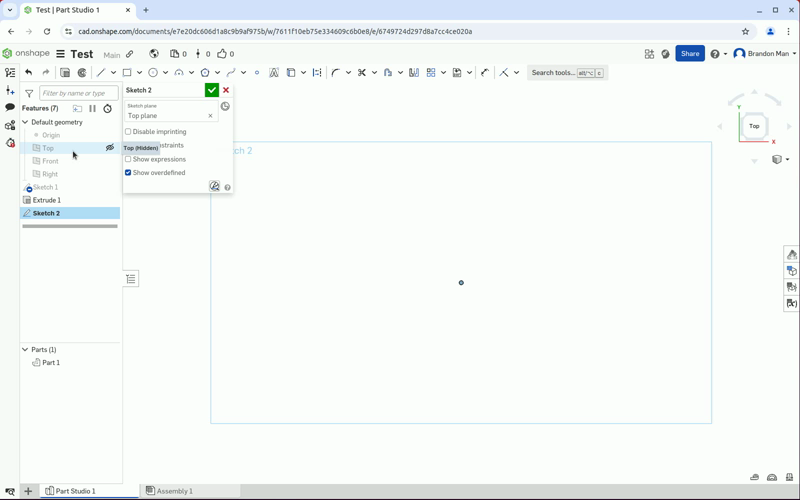
mouse_move(73, 352)
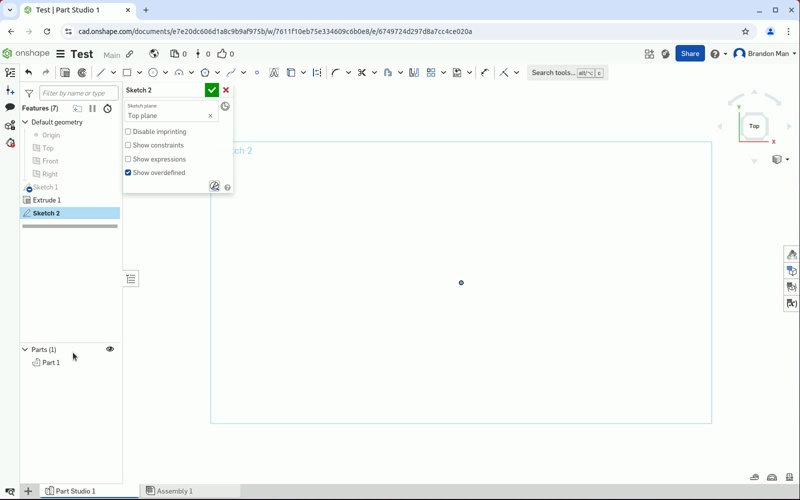
key(y)
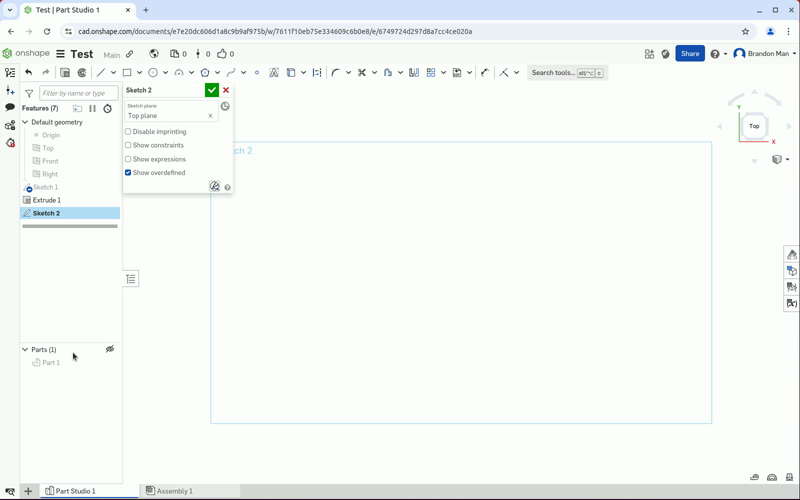
key(c)
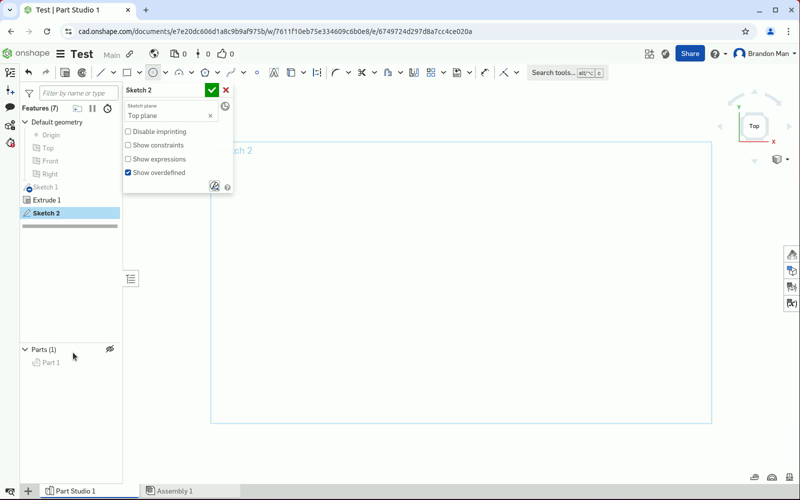
key_down(shift)
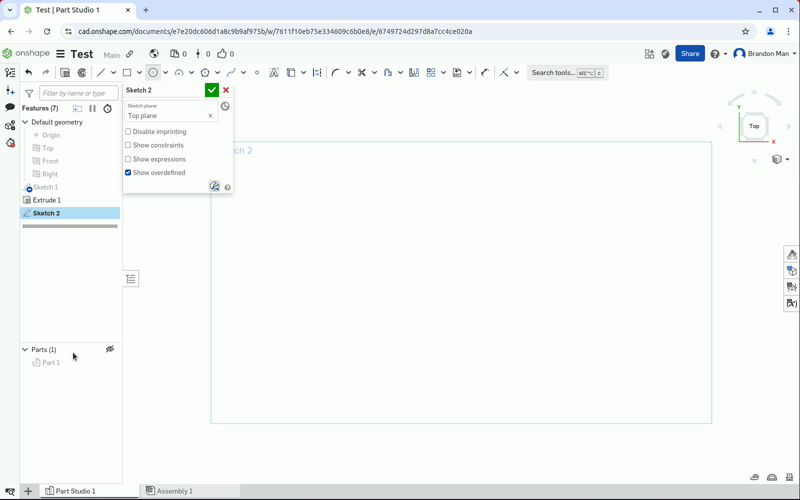
mouse_move(350, 282)
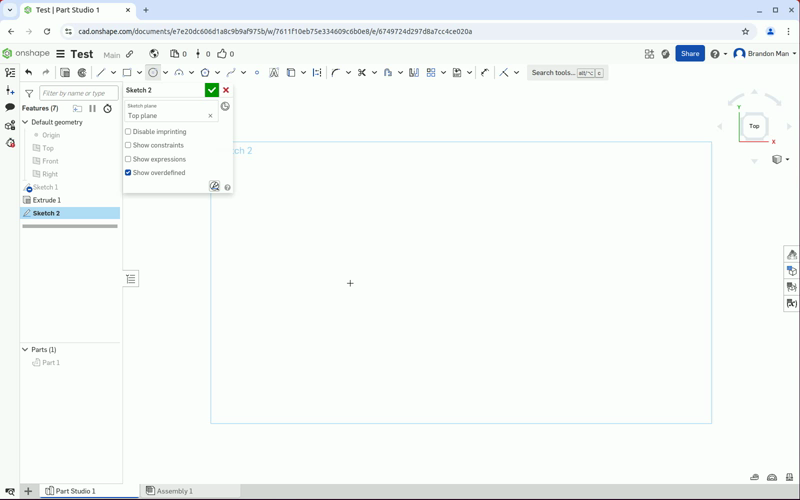
click(350, 282)
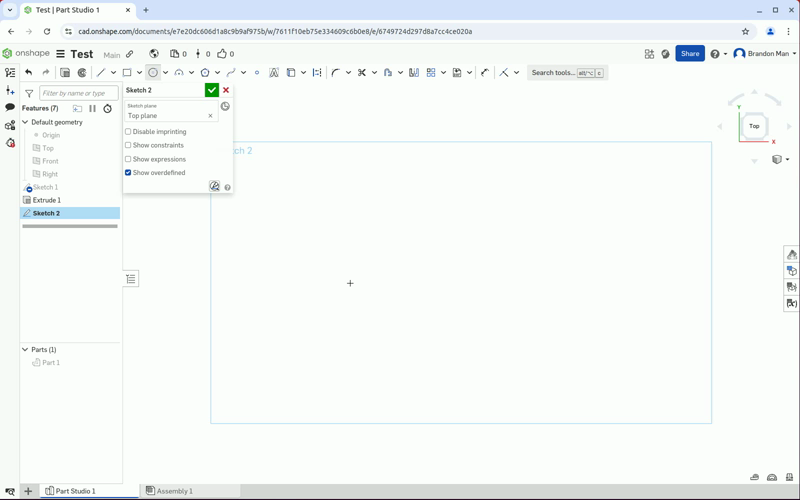
key_up(shift)
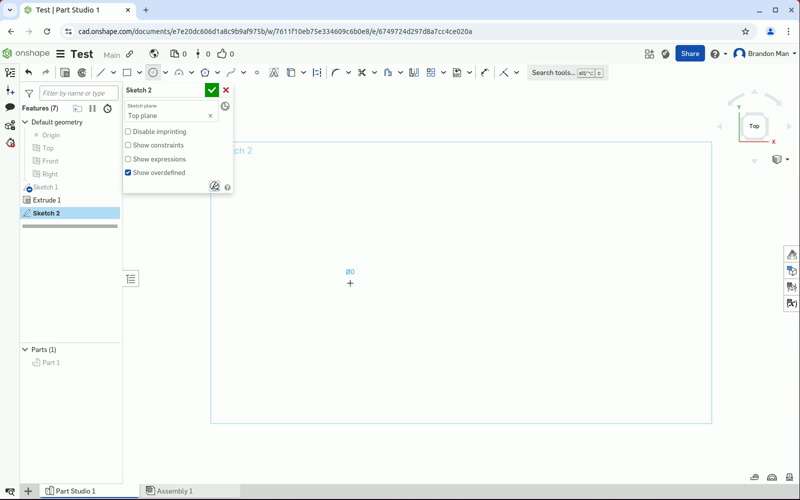
mouse_move(351, 282)
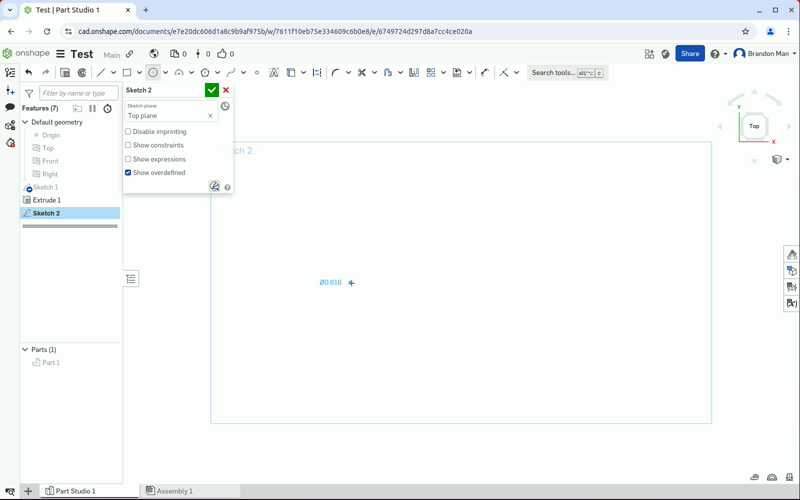
scroll(6)
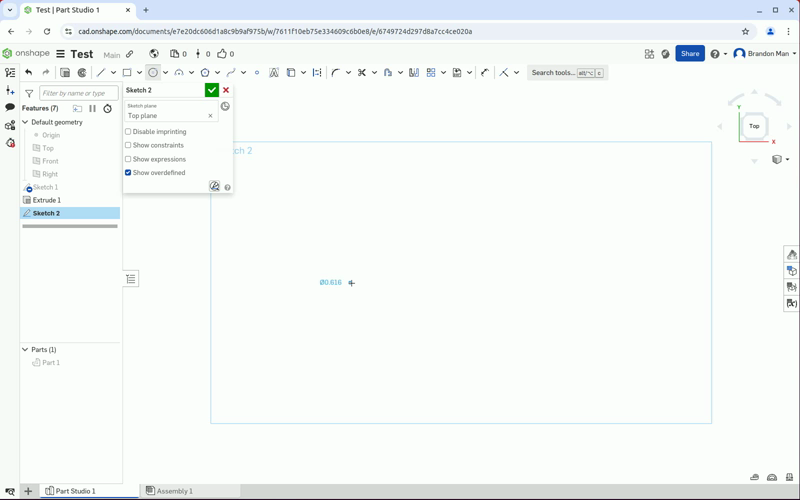
scroll(6)
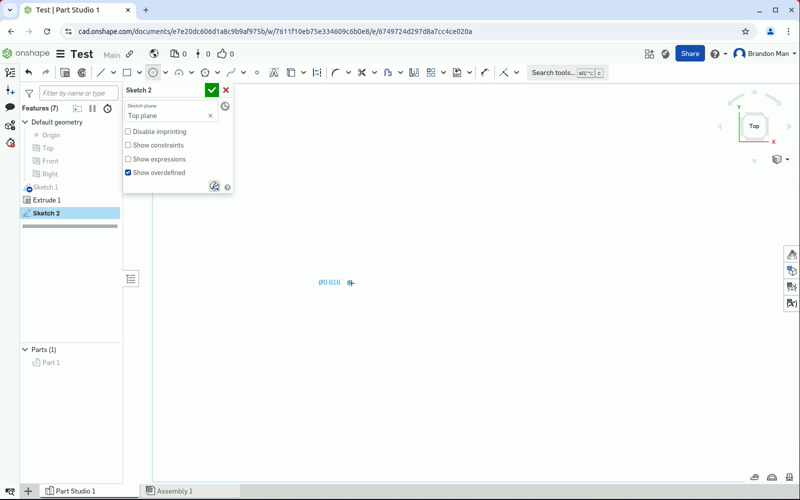
scroll(6)
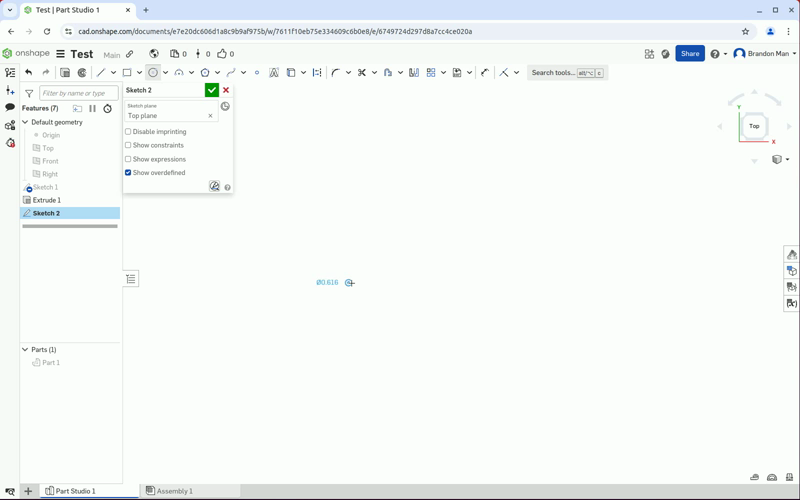
scroll(6)
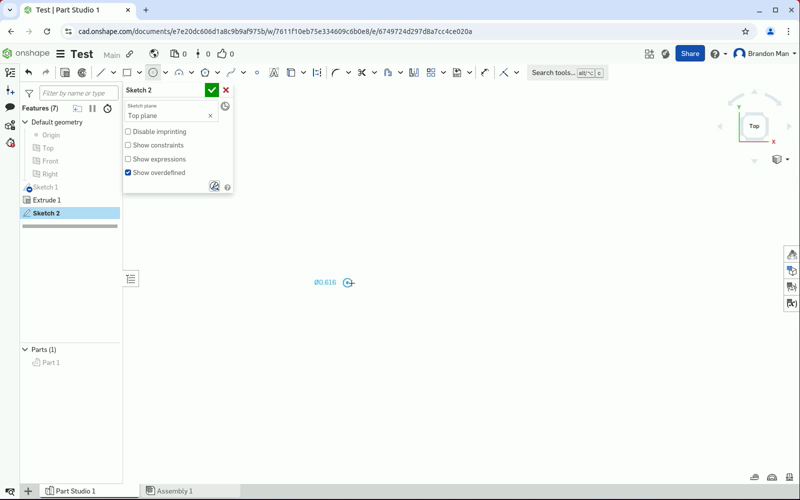
scroll(6)
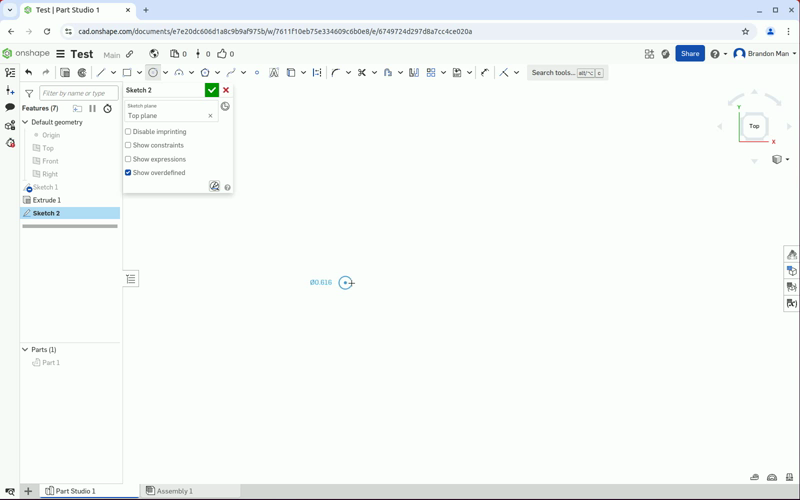
scroll(6)
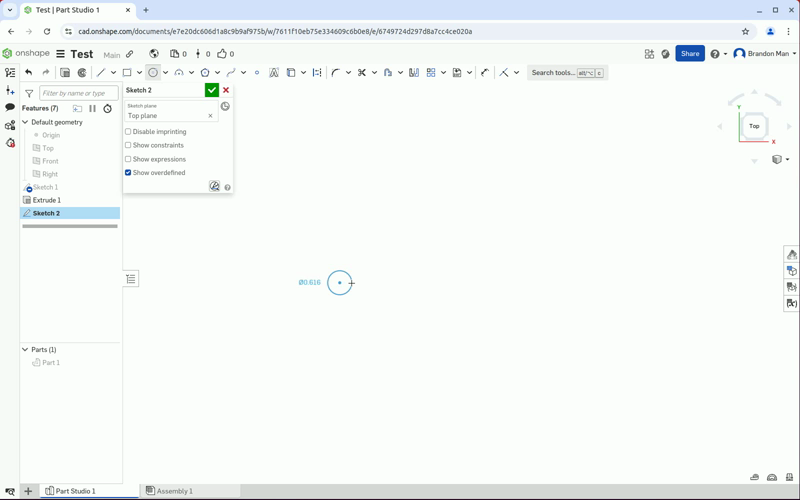
scroll(6)
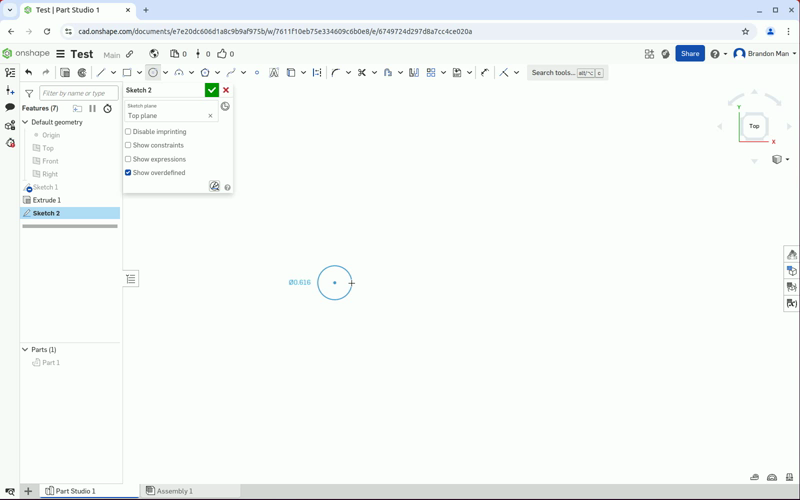
click(351, 282)
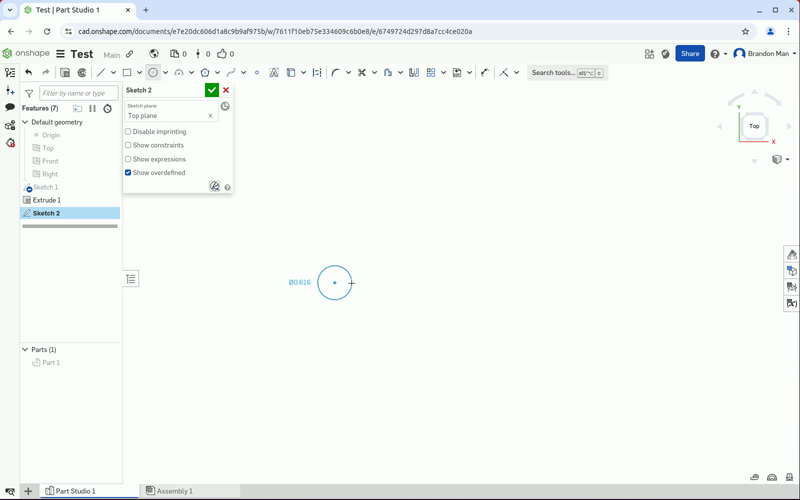
scroll(-6)
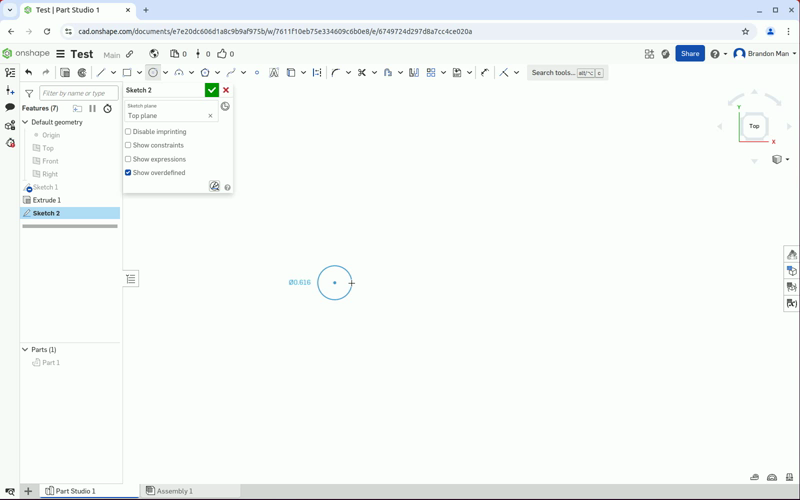
scroll(-6)
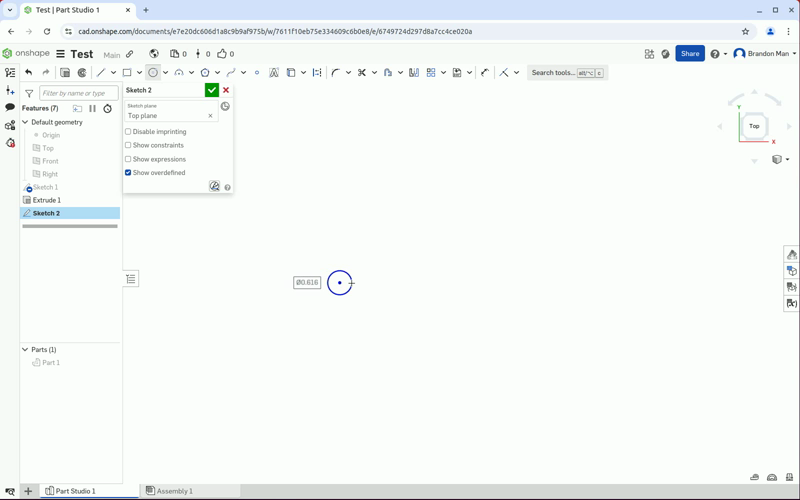
scroll(-6)
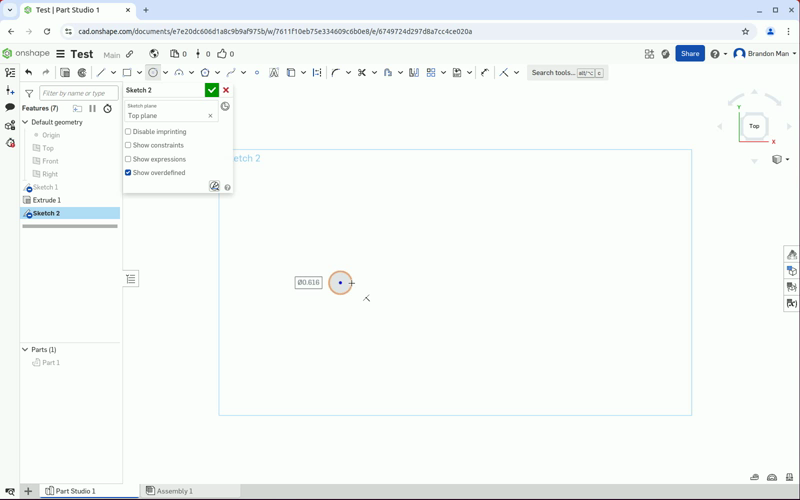
scroll(-6)
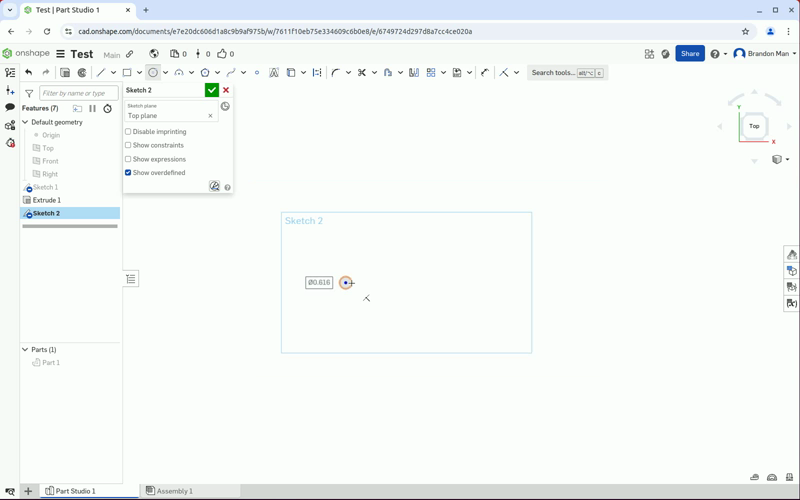
scroll(-6)
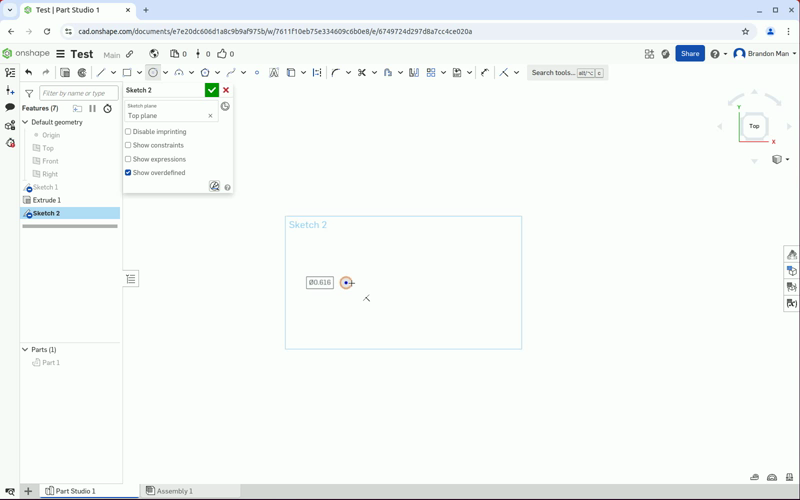
scroll(-6)
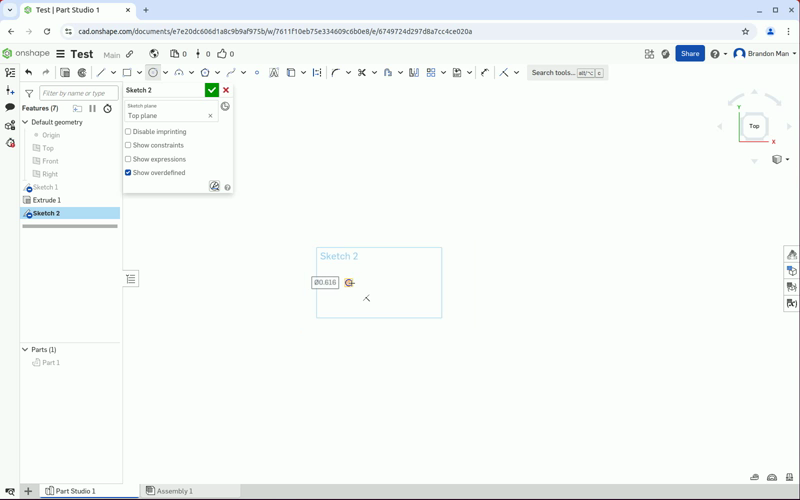
scroll(-6)
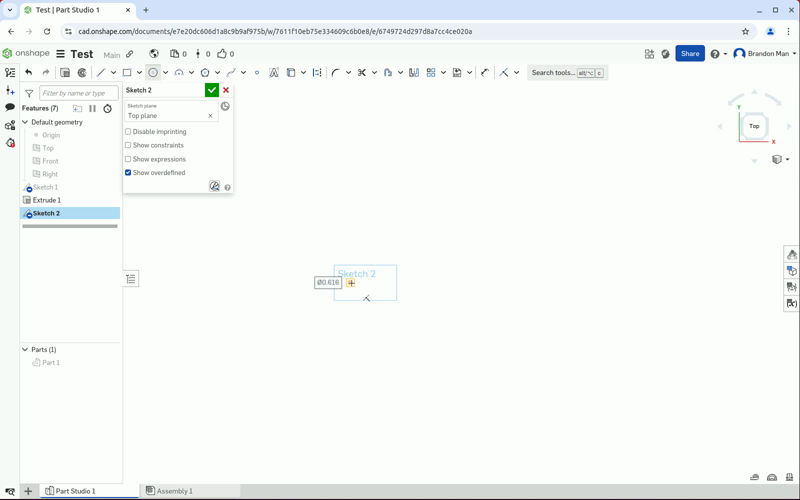
key(esc)
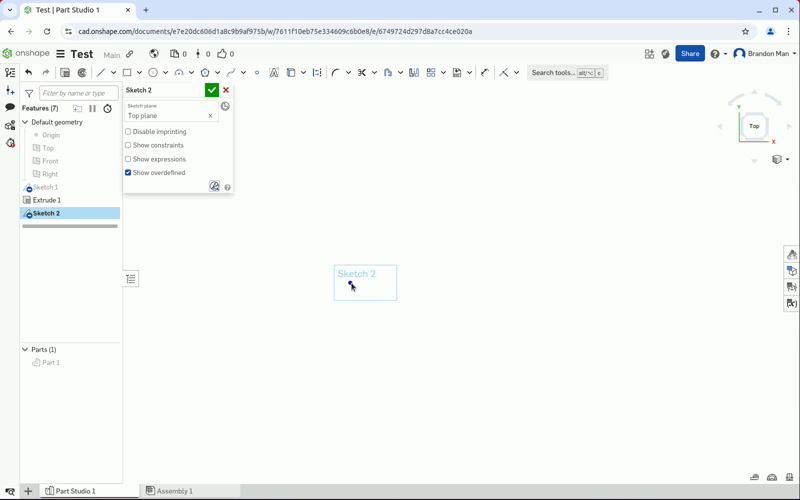
mouse_move(349, 281)
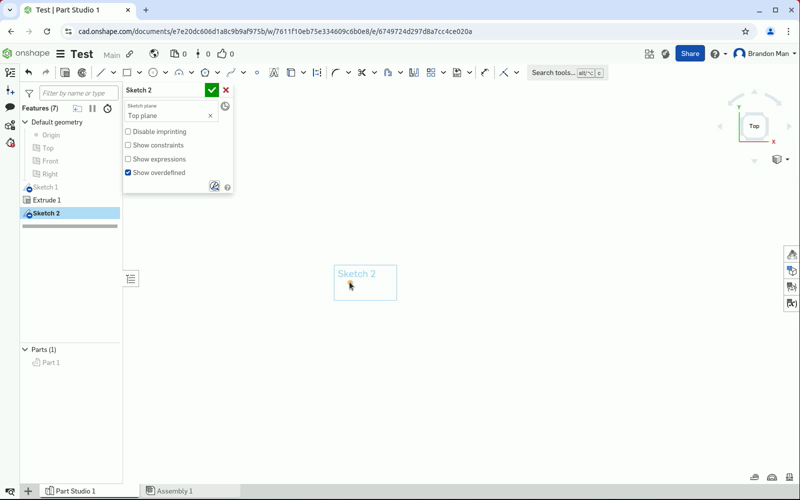
scroll(6)
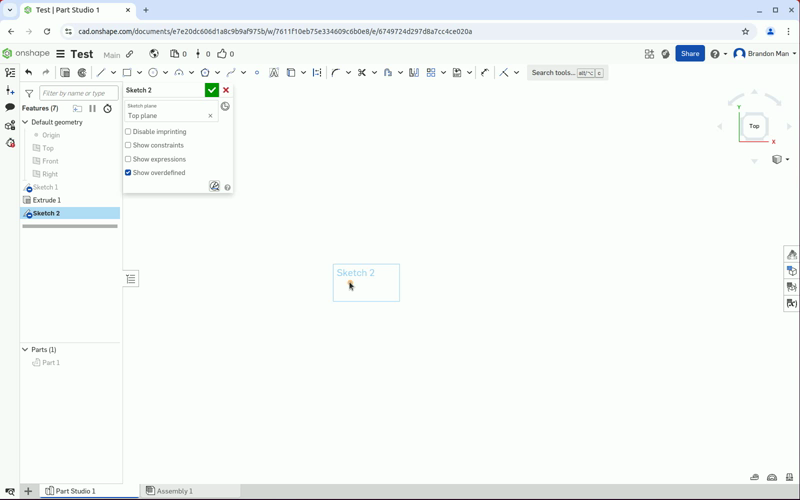
scroll(6)
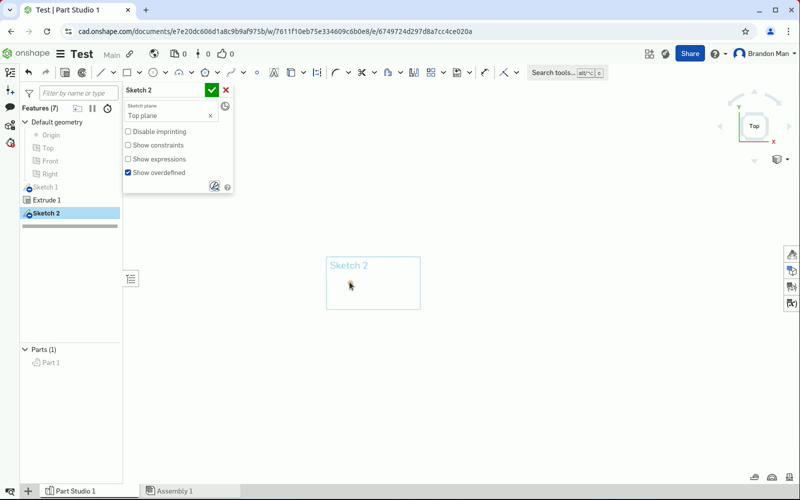
scroll(6)
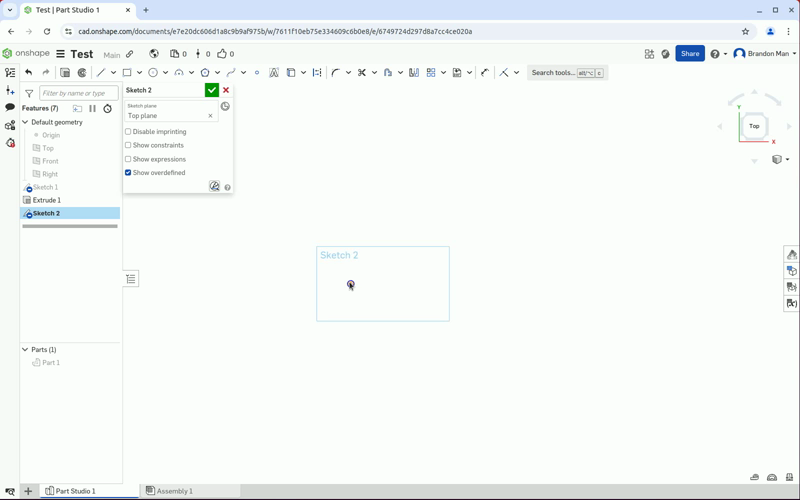
scroll(6)
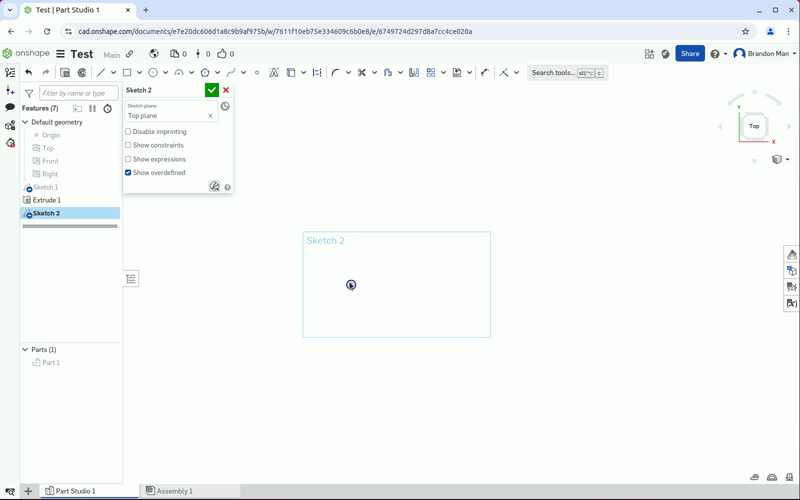
scroll(6)
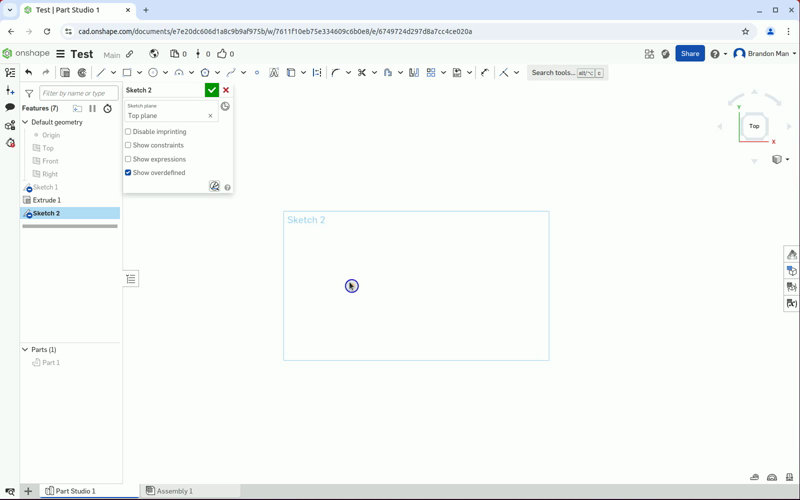
scroll(6)
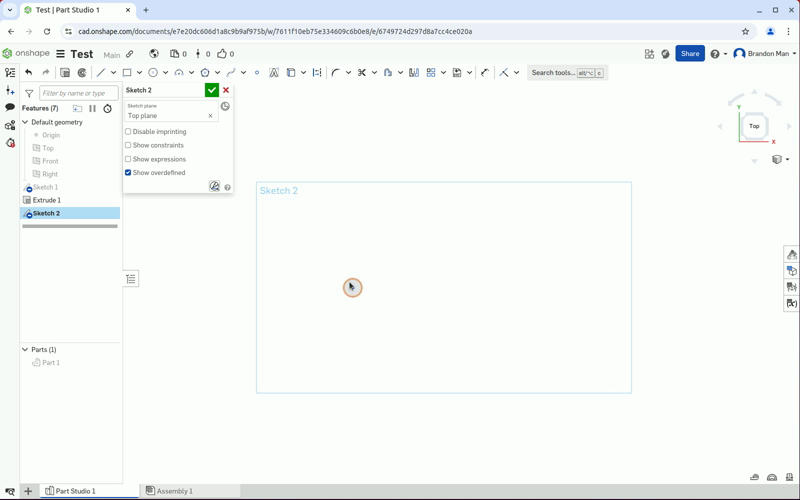
scroll(6)
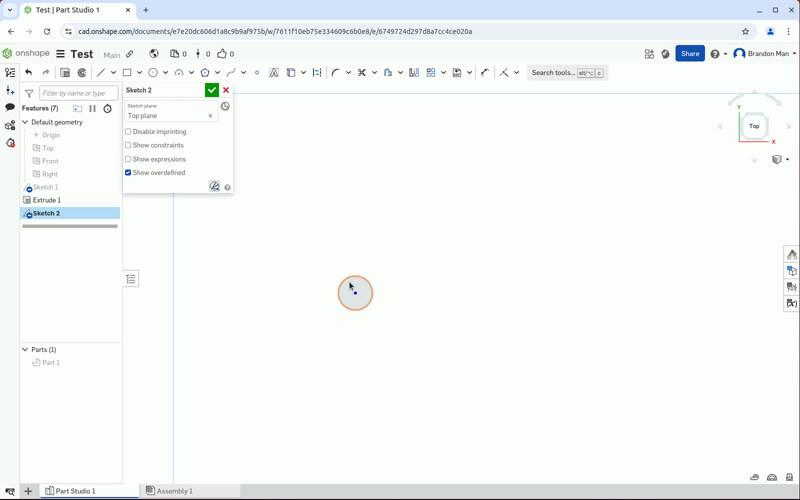
click(349, 281)
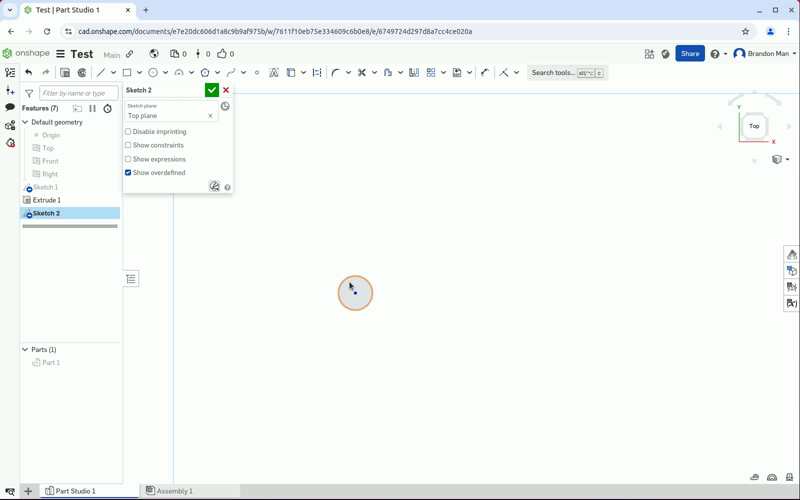
scroll(-6)
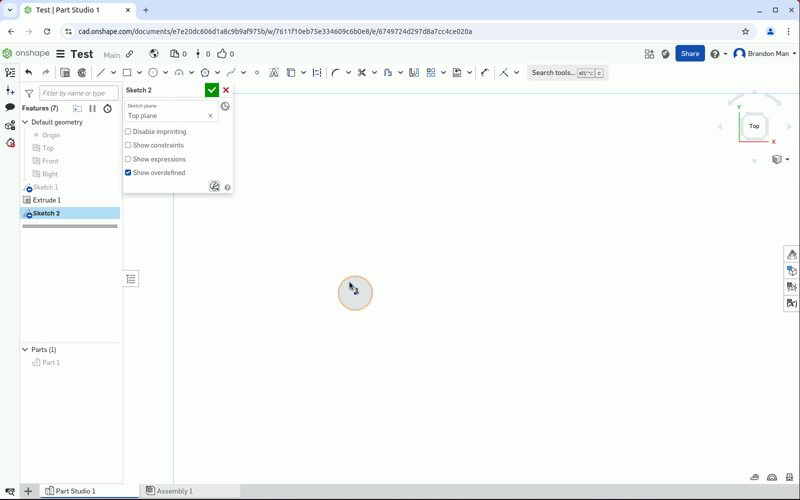
scroll(-6)
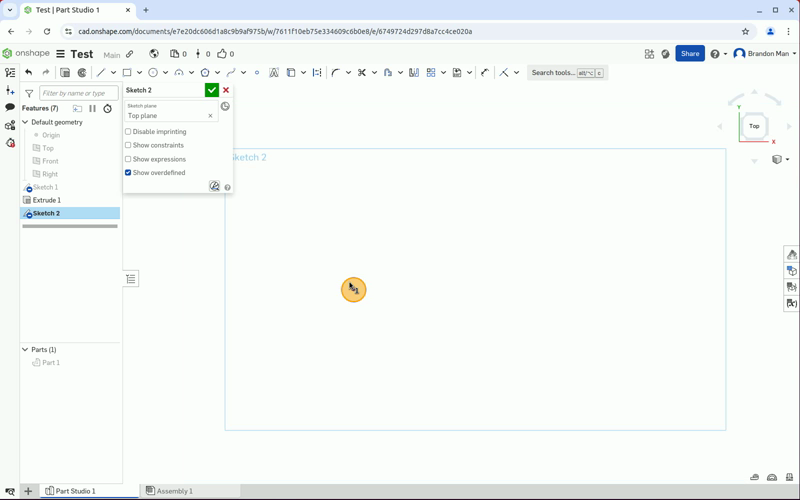
scroll(-6)
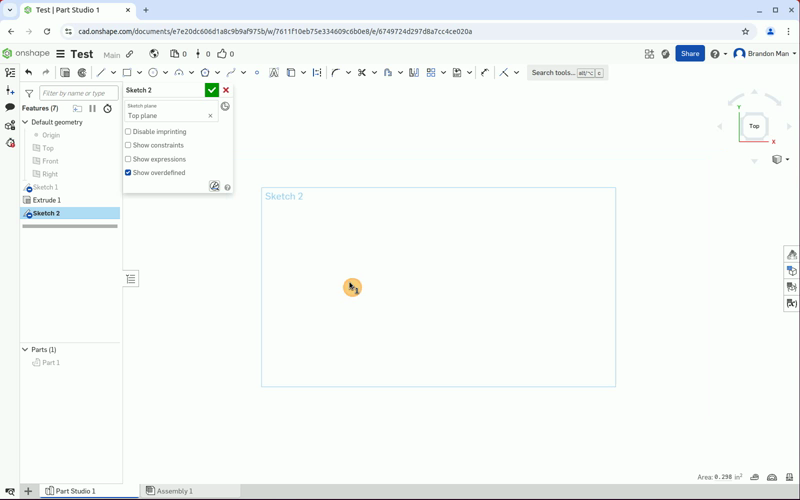
scroll(-6)
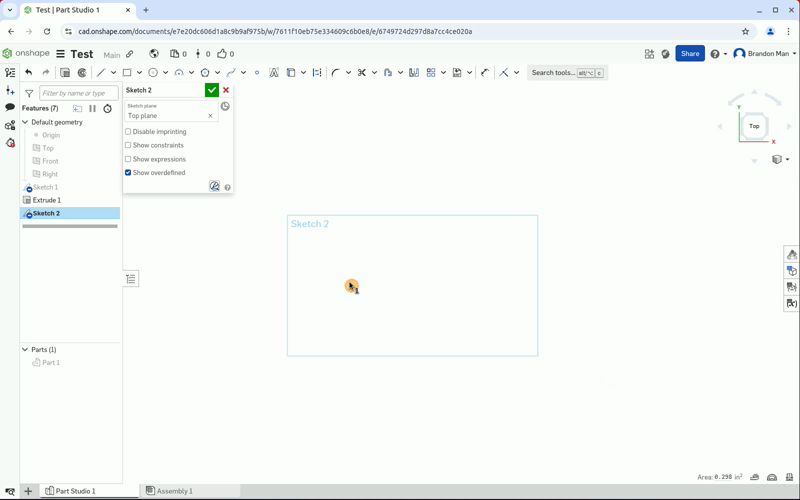
scroll(-6)
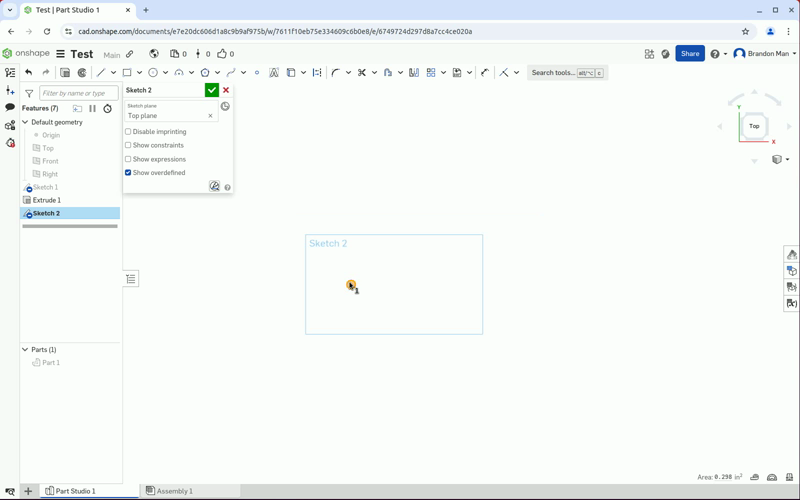
scroll(-6)
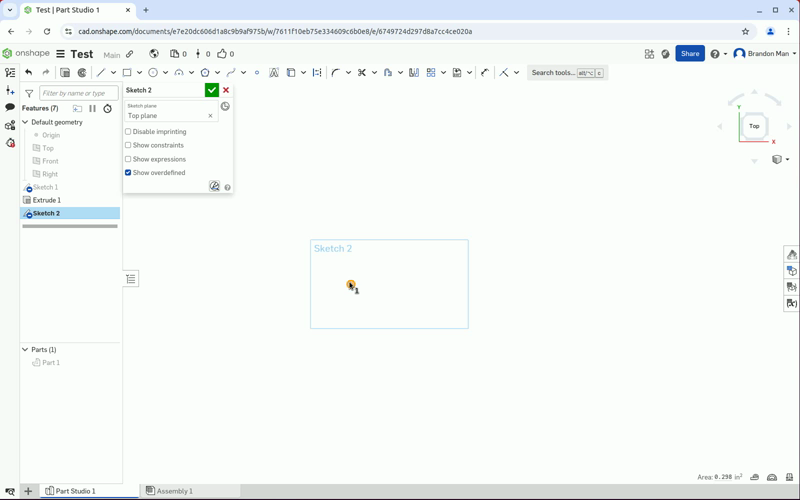
scroll(-6)
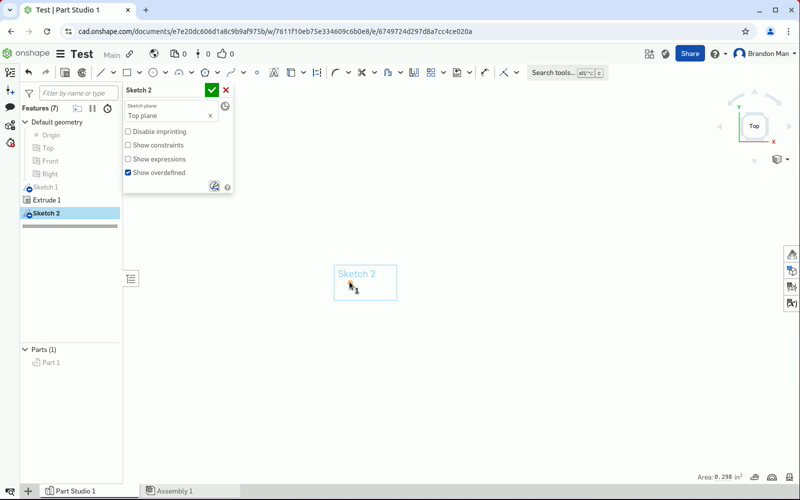
mouse_move(73, 352)
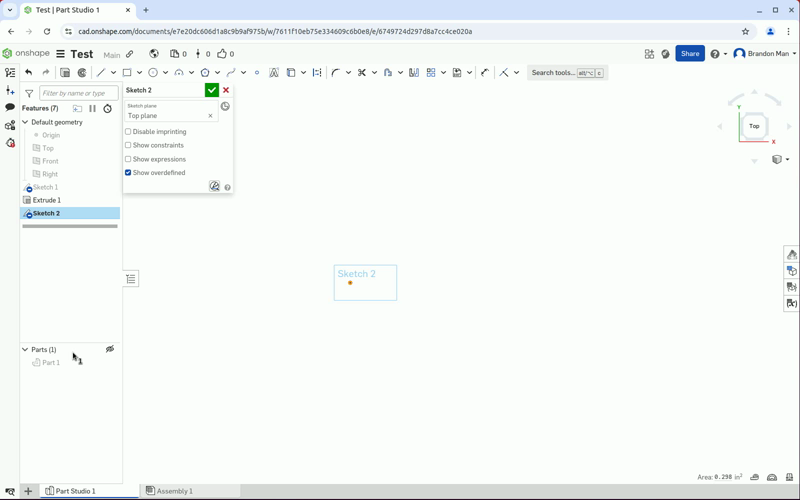
key(shift+y)
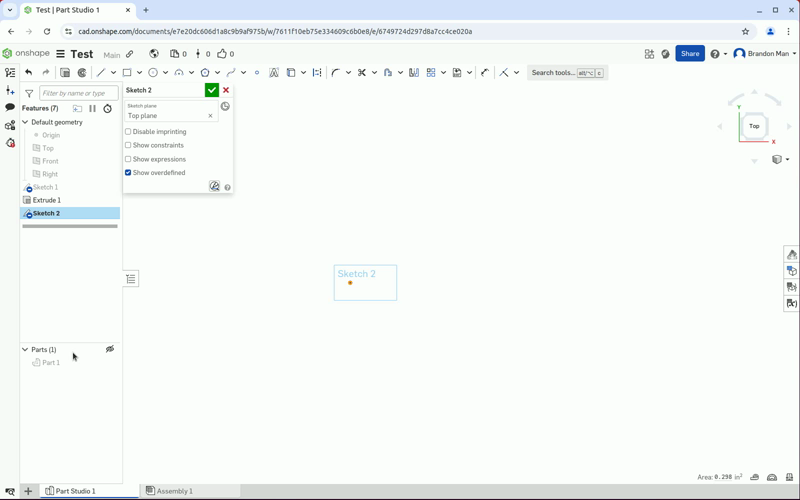
key(shift+e)
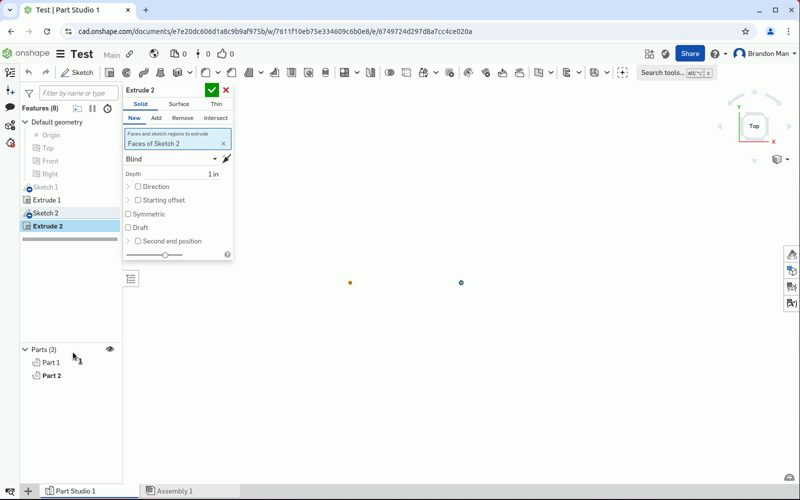
mouse_move(143, 106)
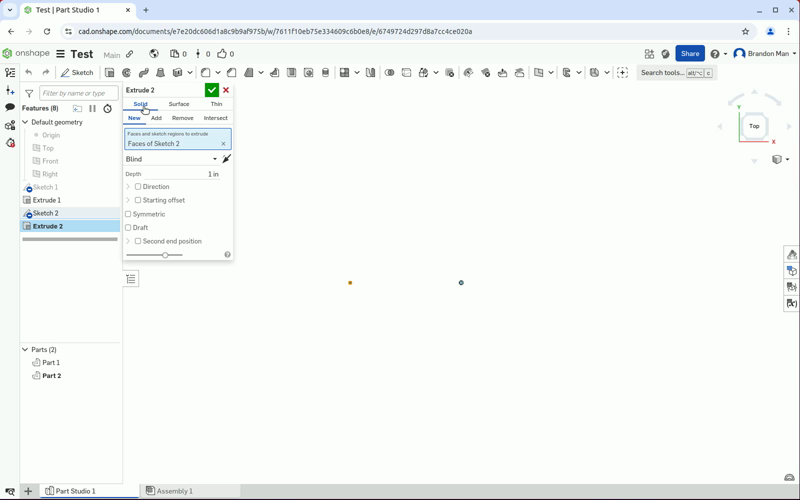
click(143, 106)
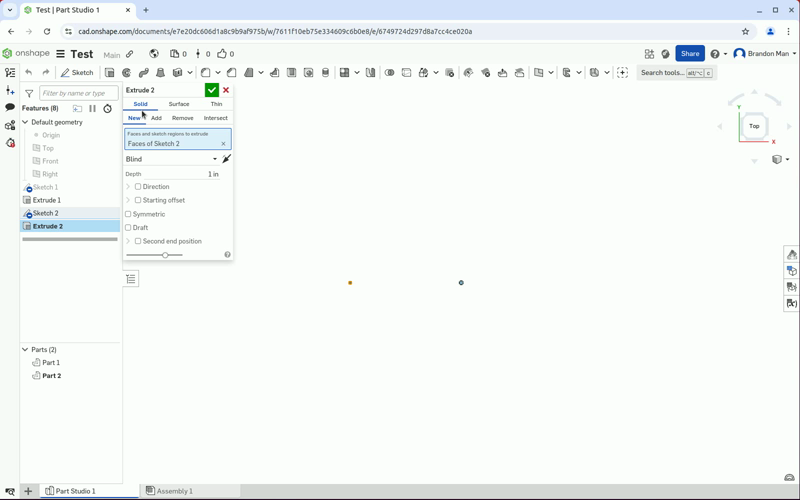
mouse_move(137, 120)
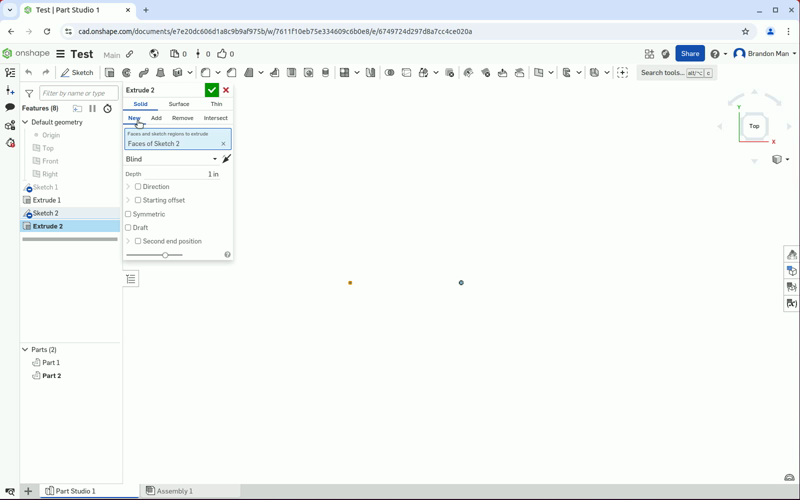
click(137, 120)
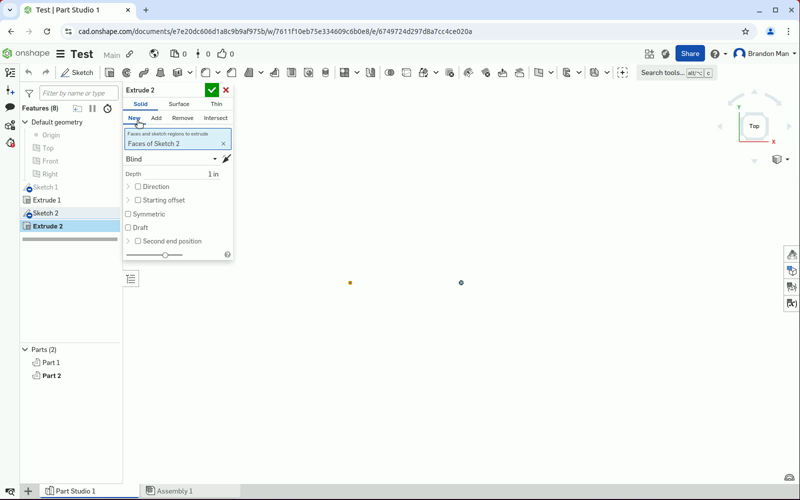
key(tab, 4)
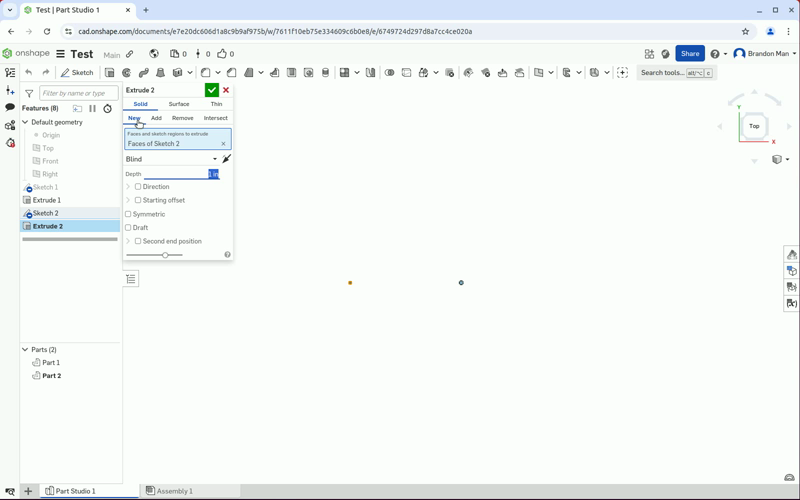
text(-19.979)
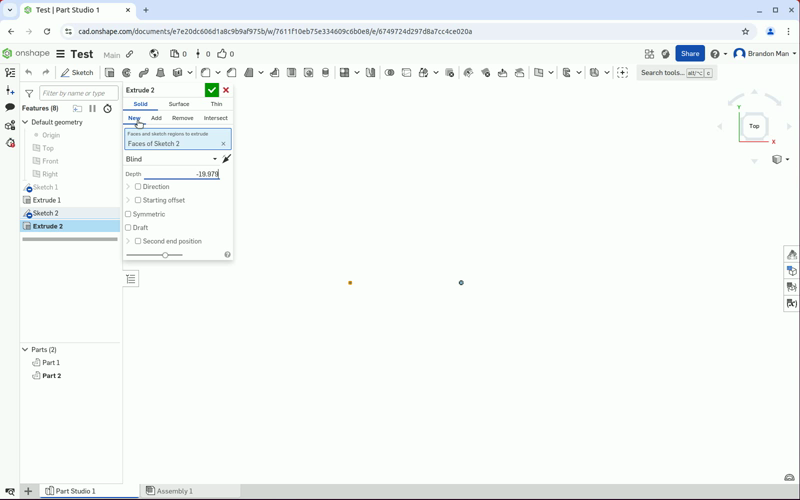
key(enter)
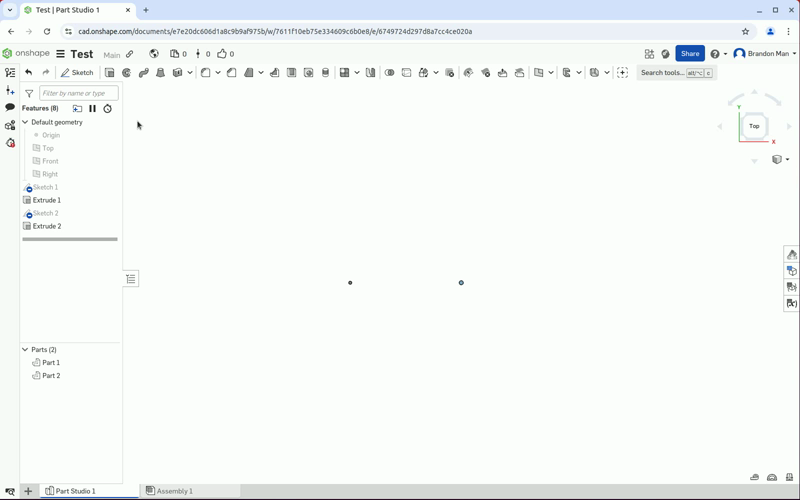
key(shift+h)
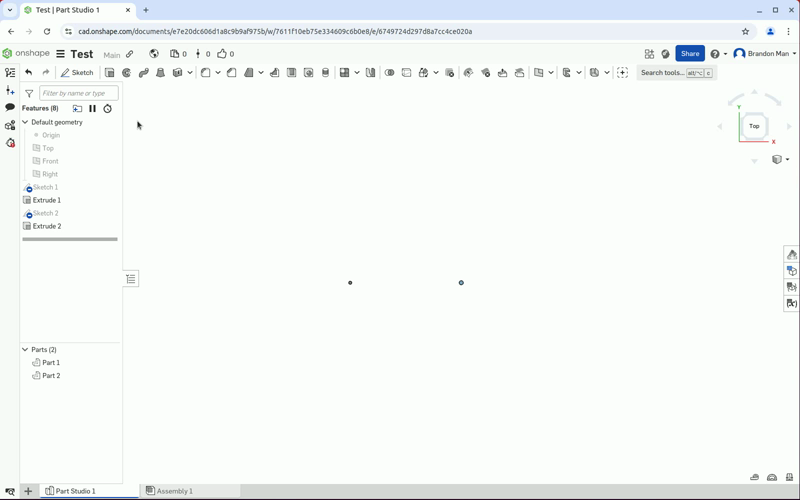
key(shift+h)
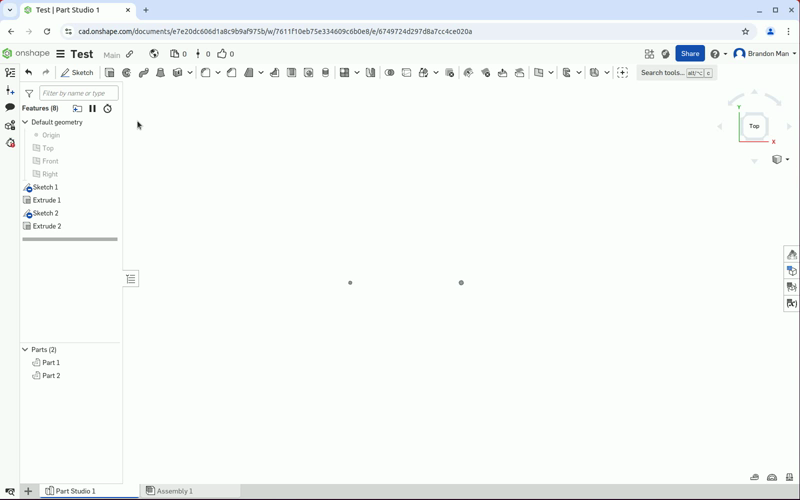
key(shift+7)
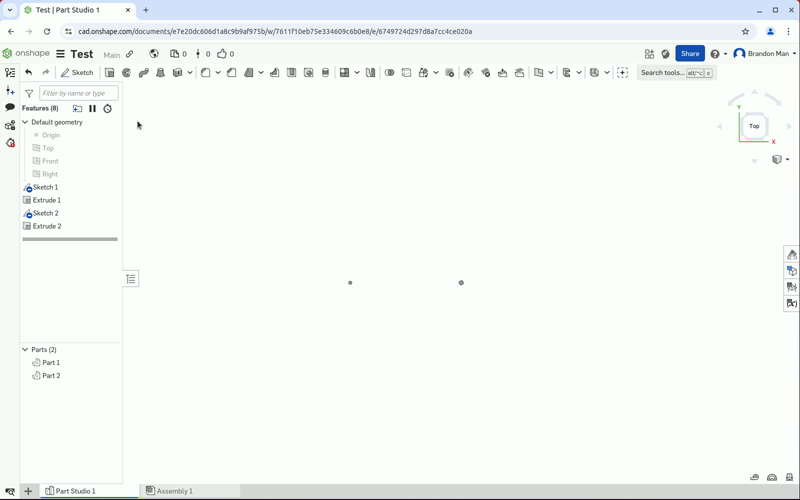
key(up, 3)
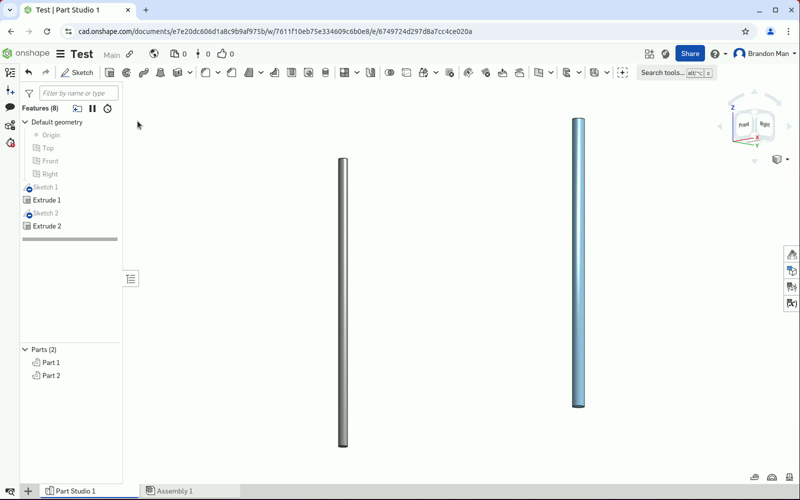
key(left, 3)
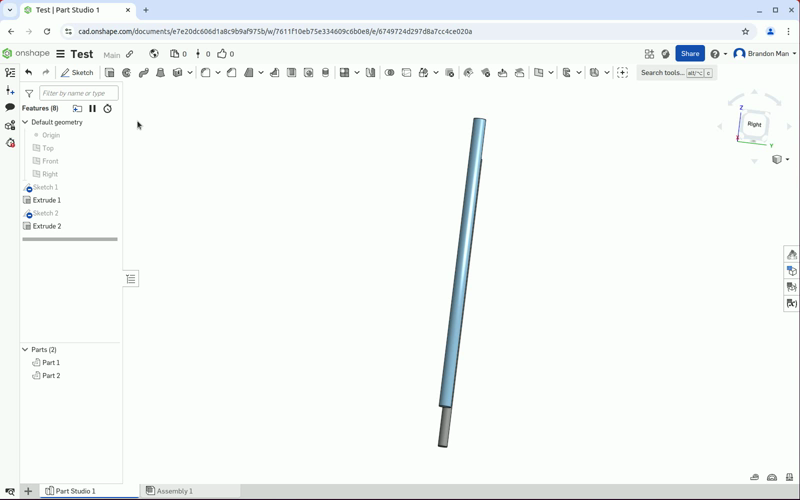
key(right, 3)
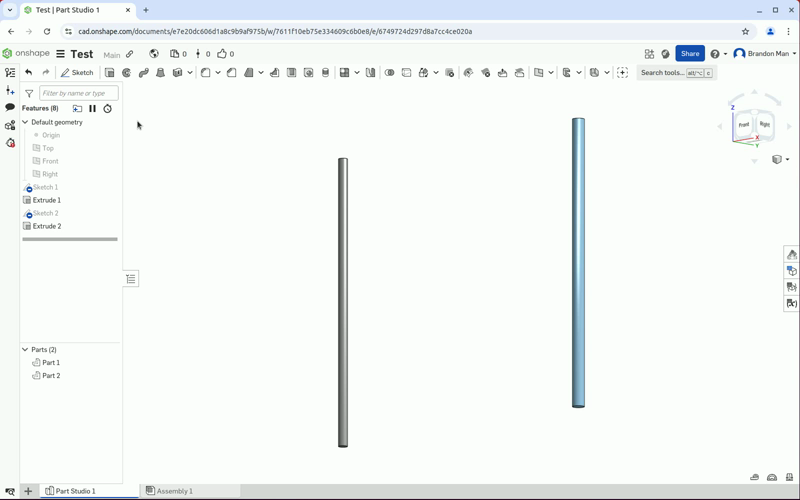
key(down, 3)
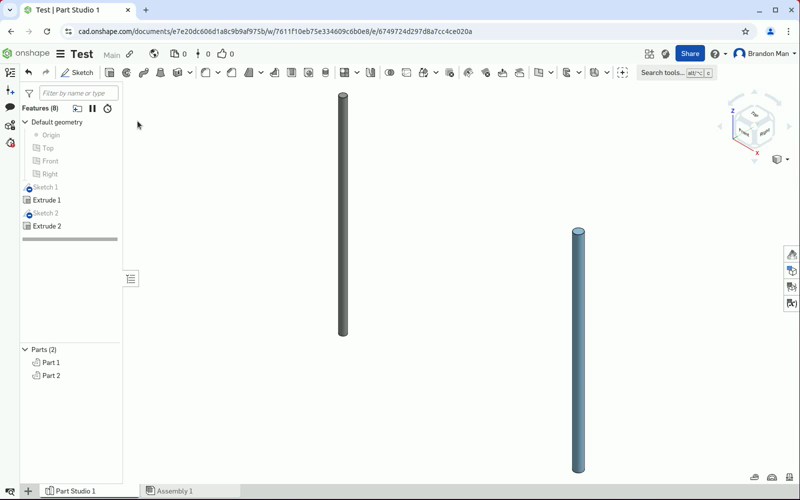
mouse_move(73, 189)
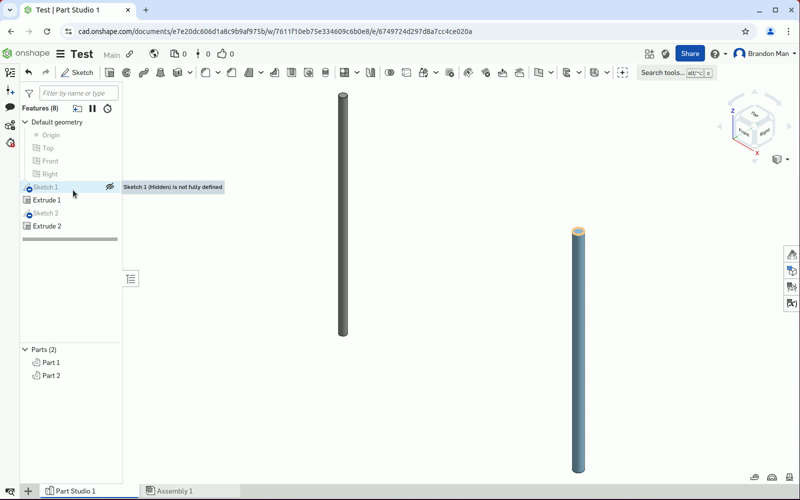
click(73, 189)